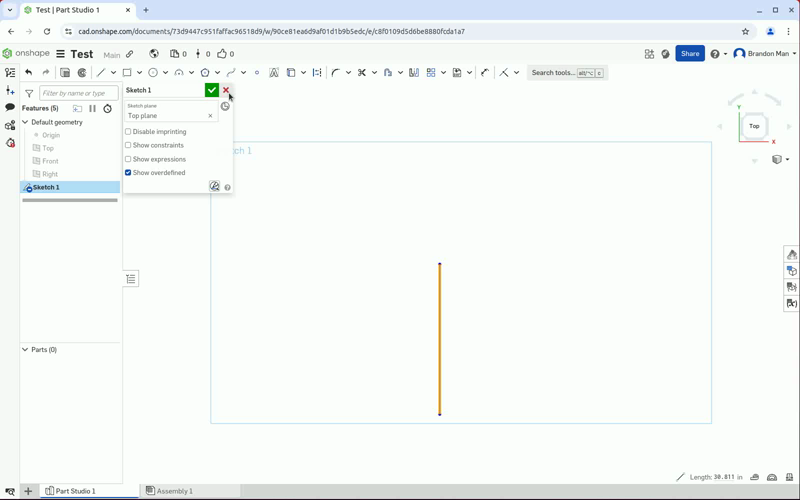
key(shift+h)
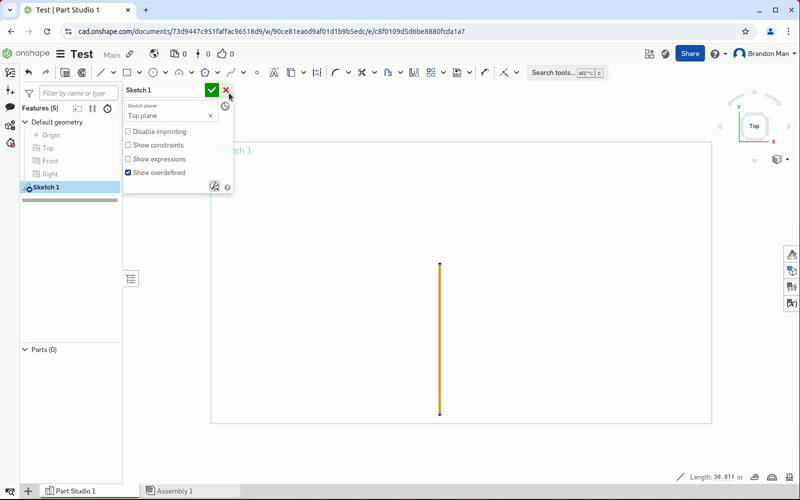
key(shift+s)
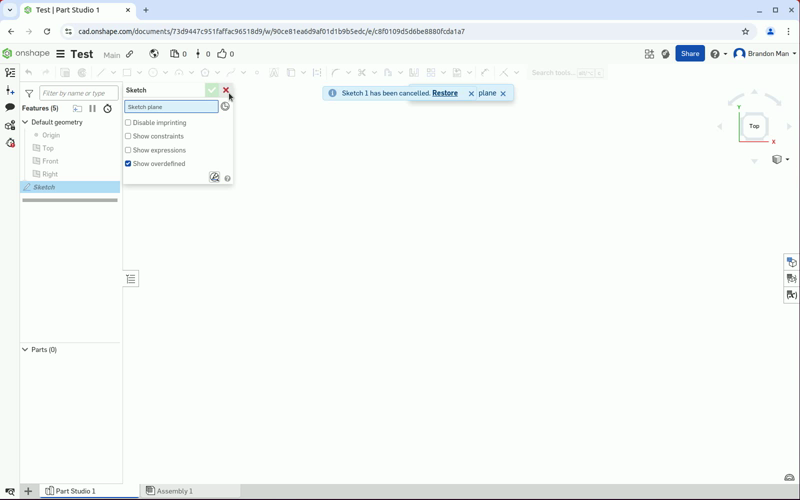
mouse_move(73, 150)
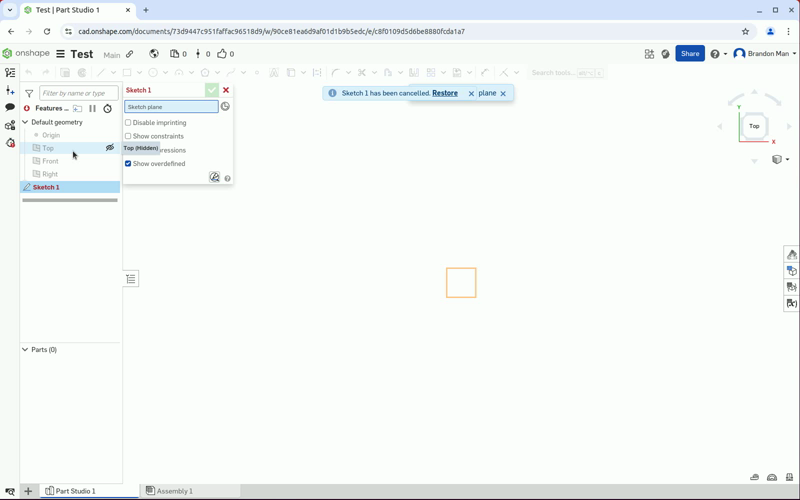
click(73, 150)
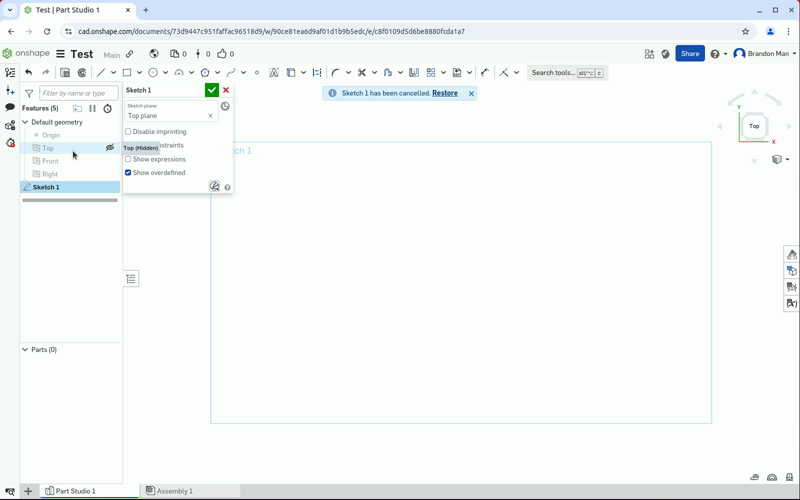
mouse_move(73, 352)
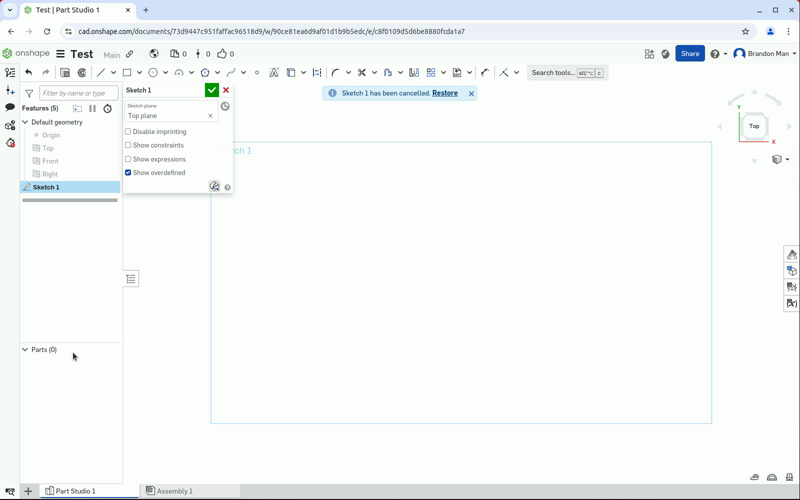
key(y)
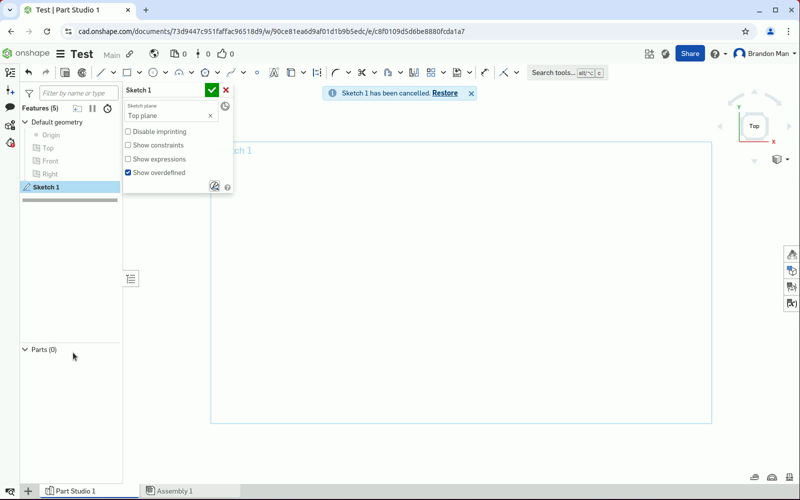
key(c)
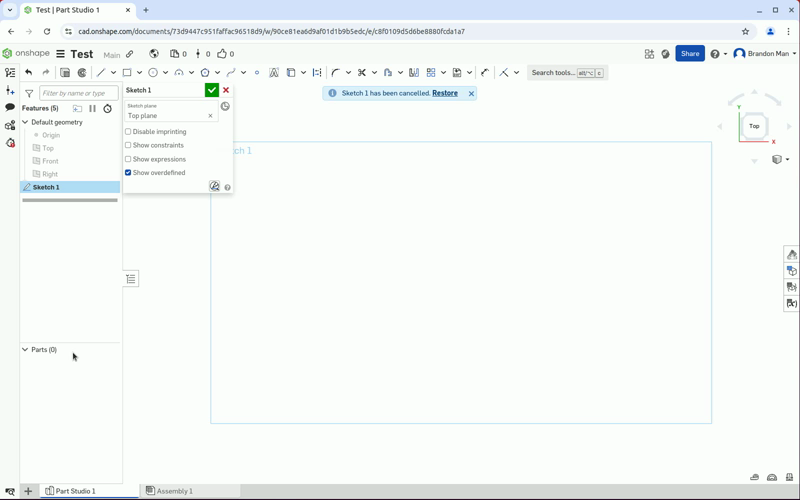
key_down(shift)
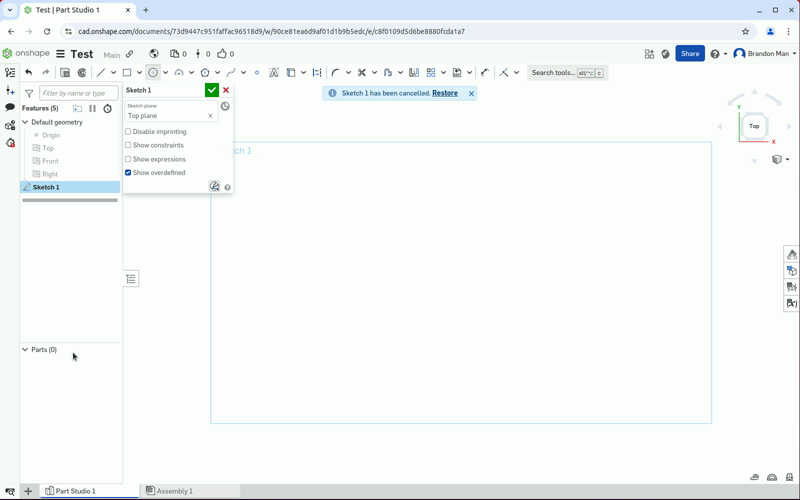
mouse_move(461, 282)
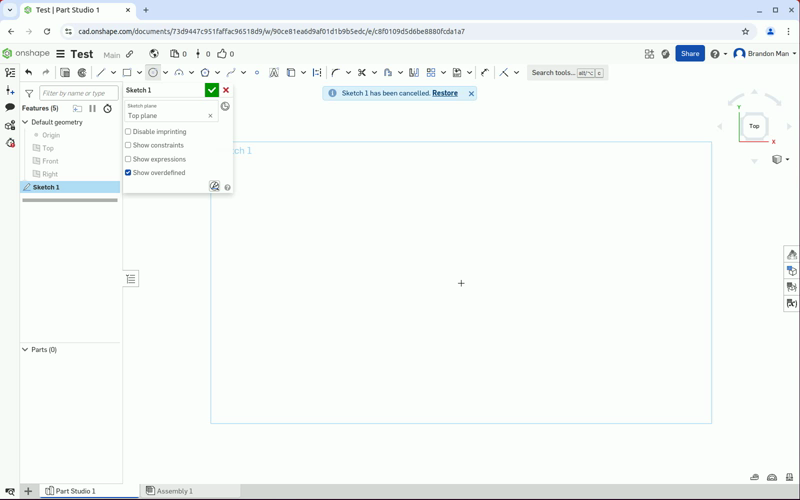
click(461, 282)
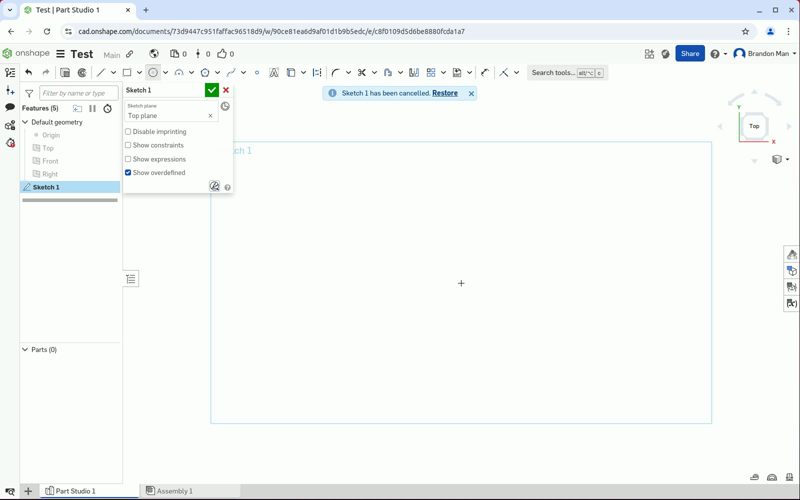
key_up(shift)
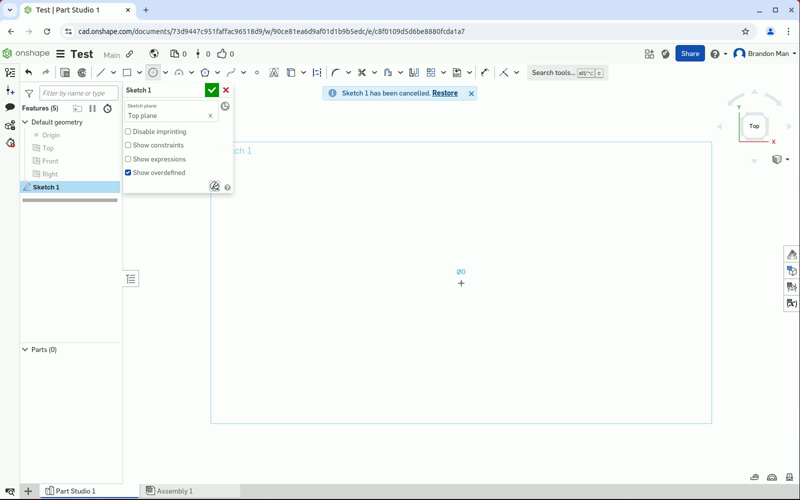
mouse_move(574, 282)
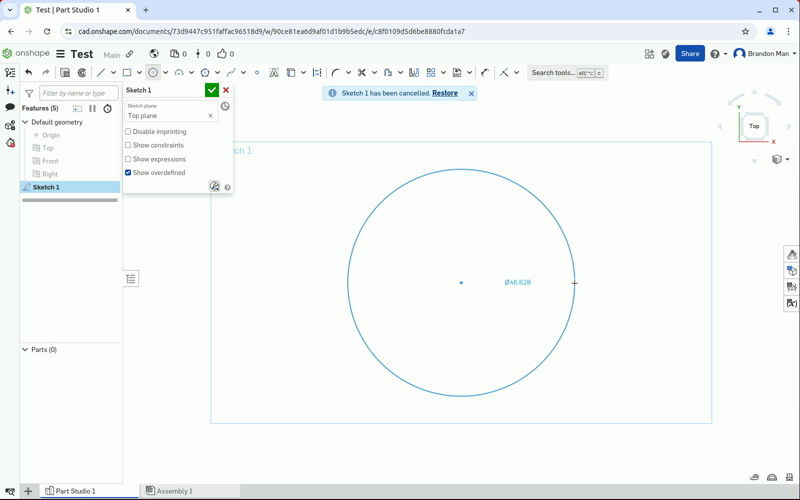
click(574, 282)
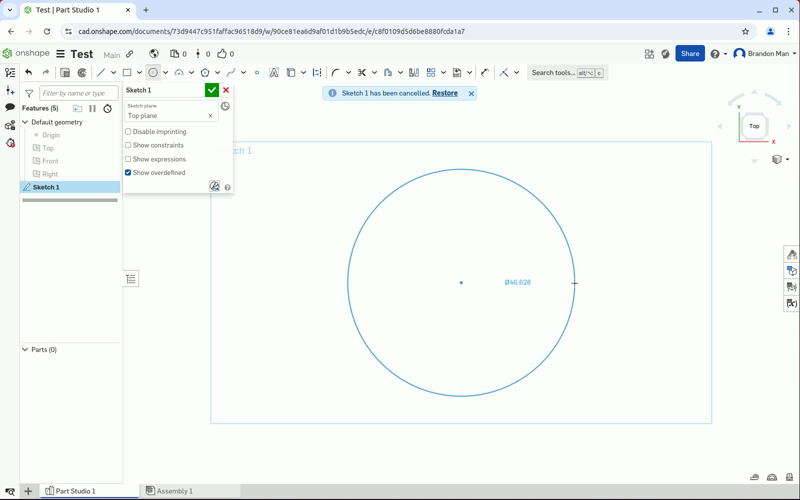
key(esc)
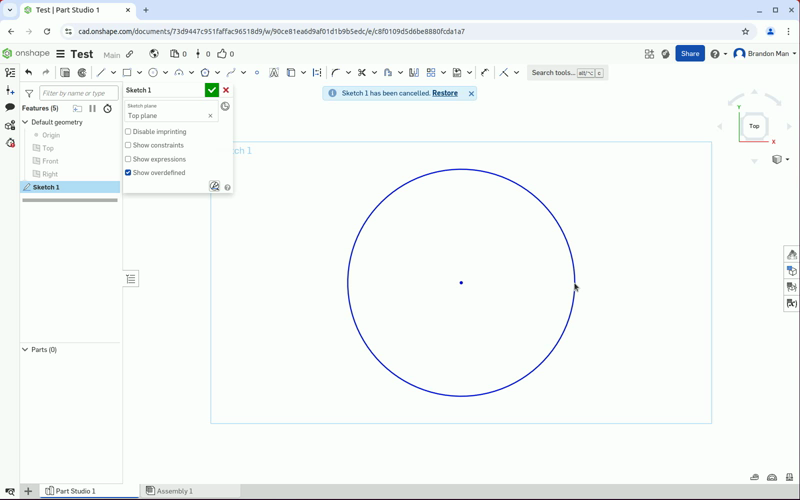
mouse_move(433, 211)
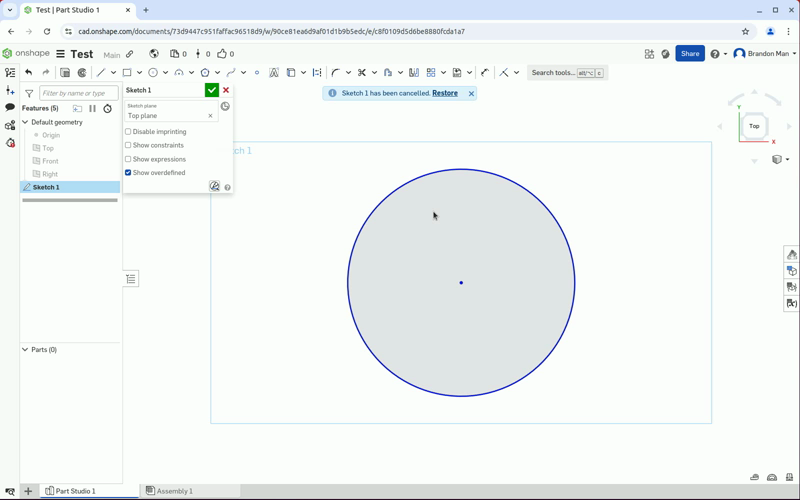
click(433, 211)
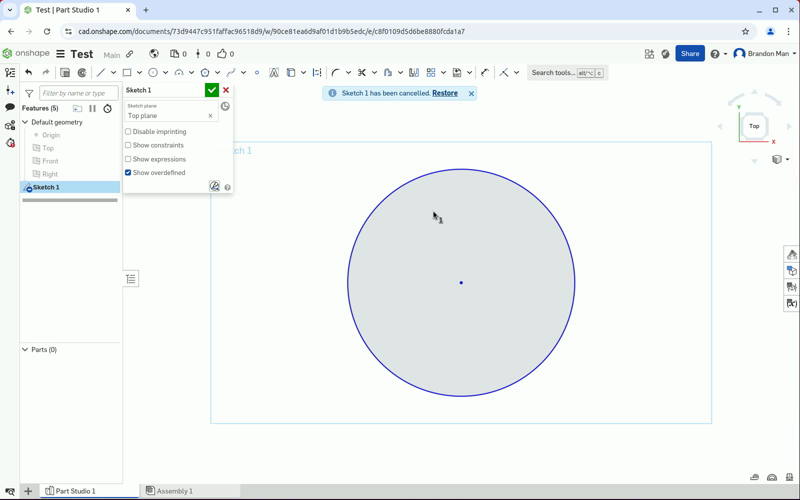
mouse_move(73, 352)
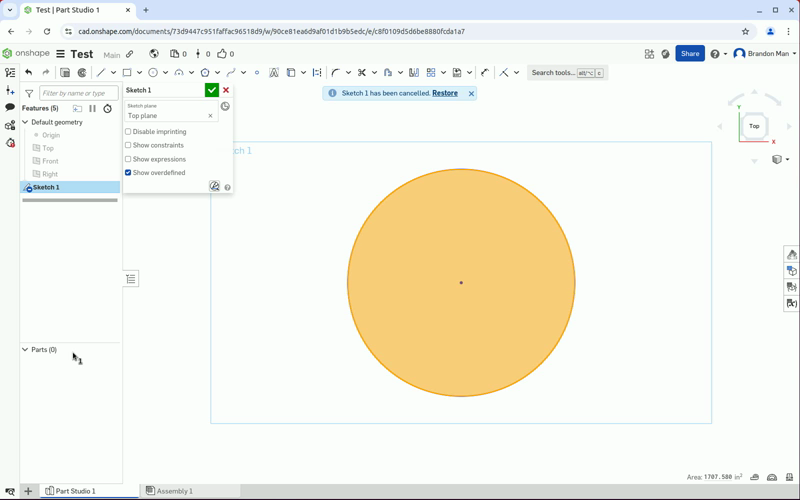
key(shift+y)
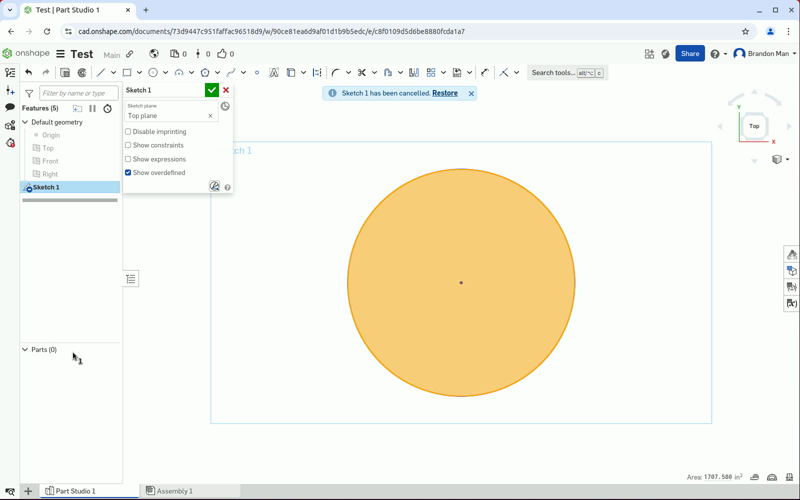
key(shift+e)
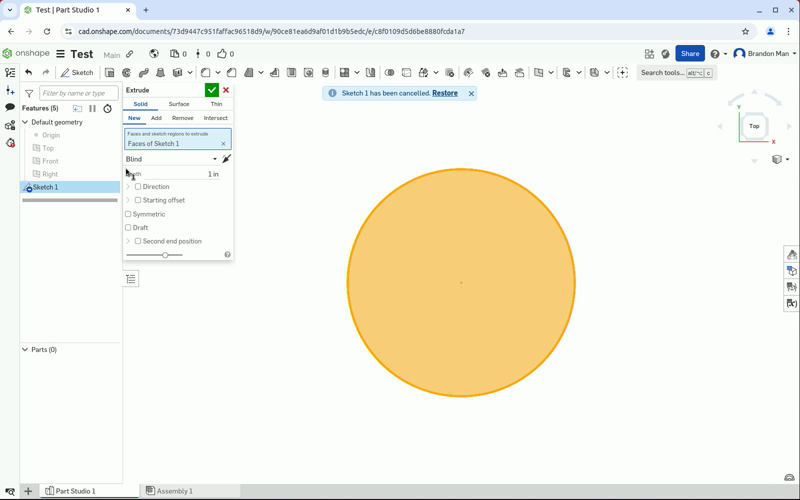
mouse_move(143, 106)
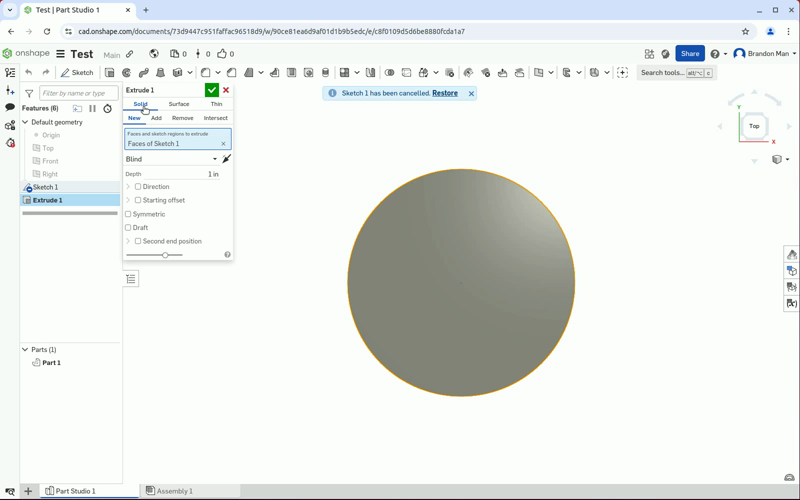
click(143, 106)
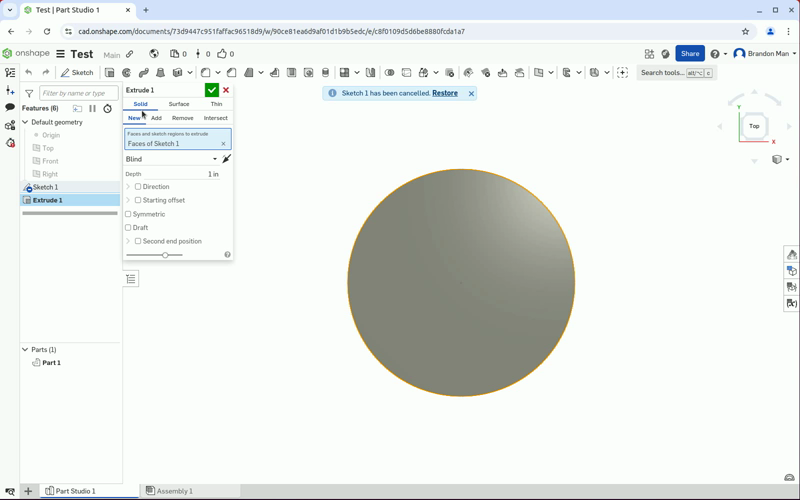
mouse_move(137, 120)
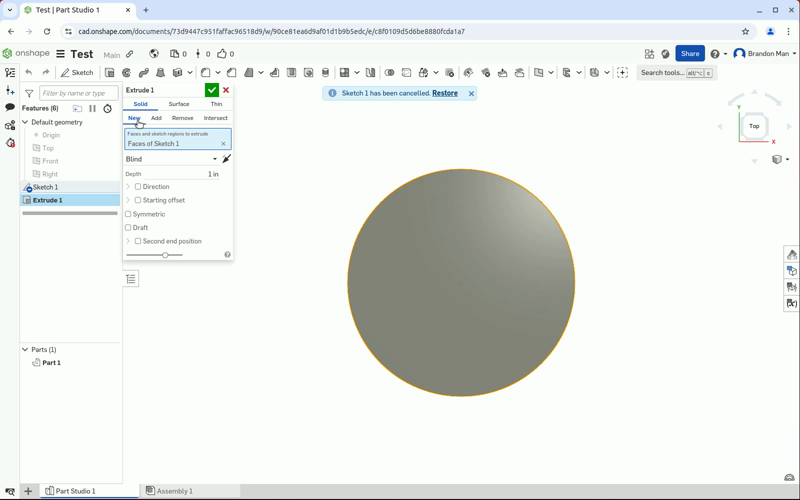
click(137, 120)
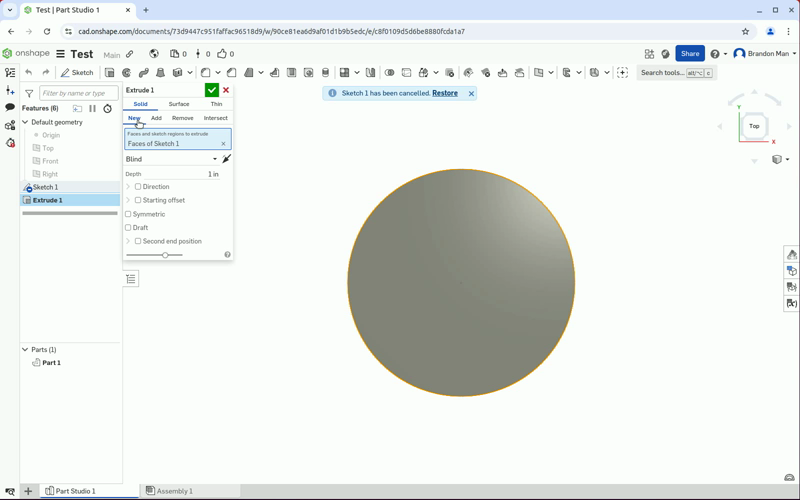
key(tab, 4)
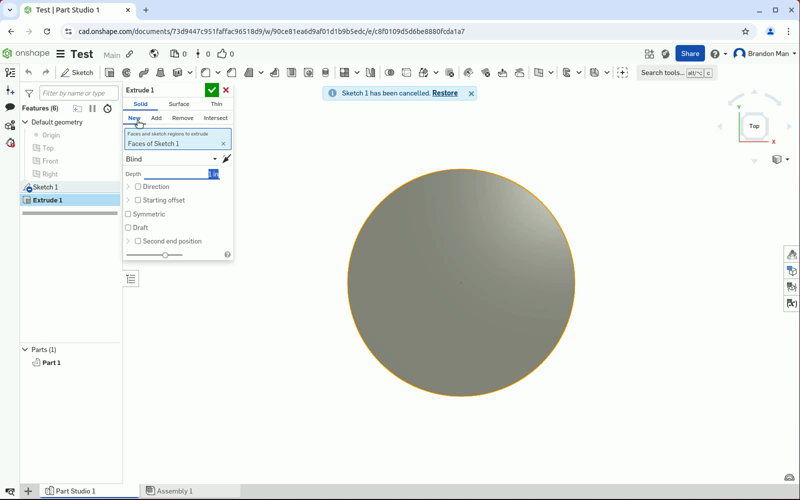
text(8.184)
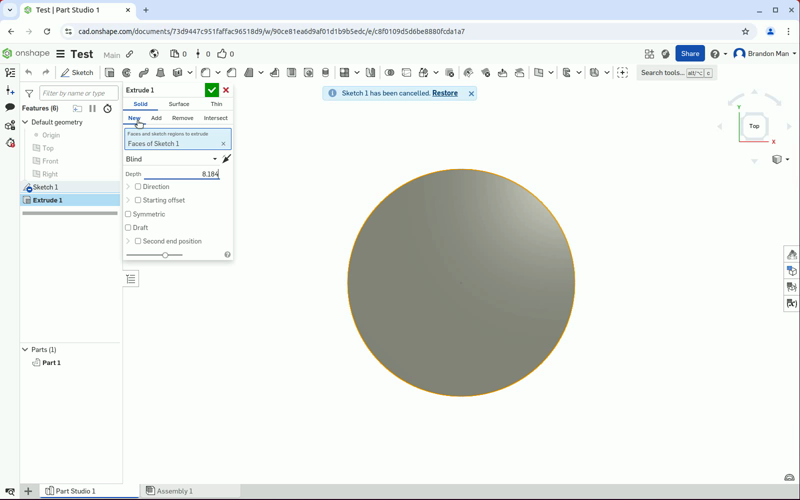
key(tab, 3)
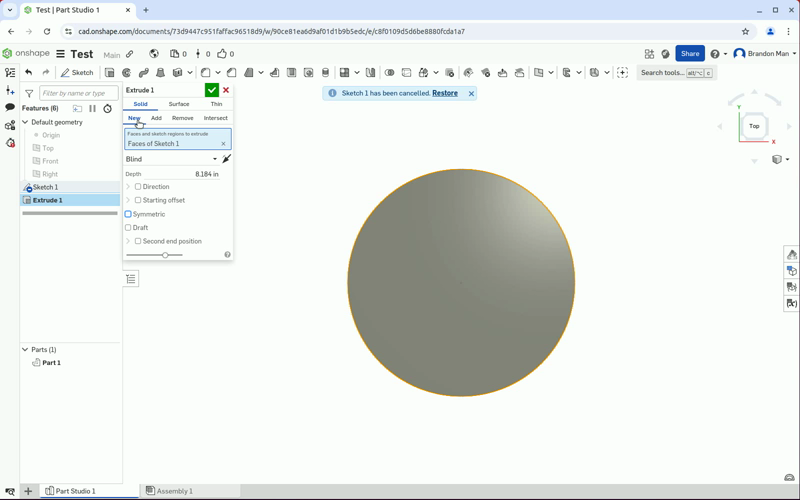
key(space)
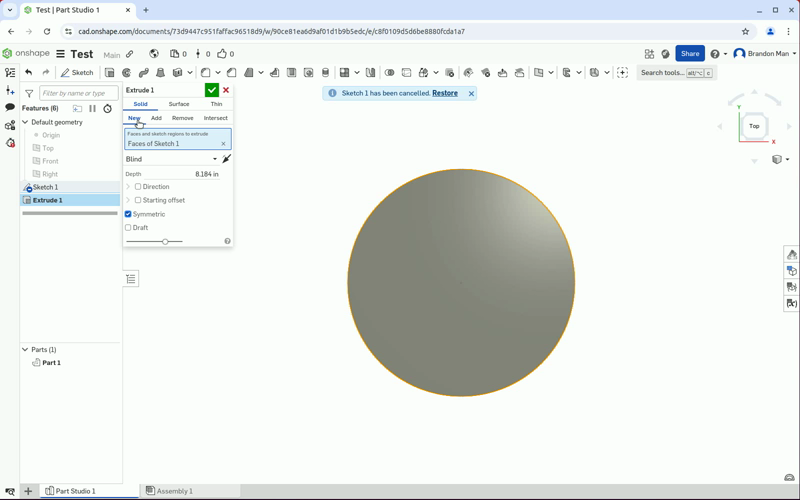
key(enter)
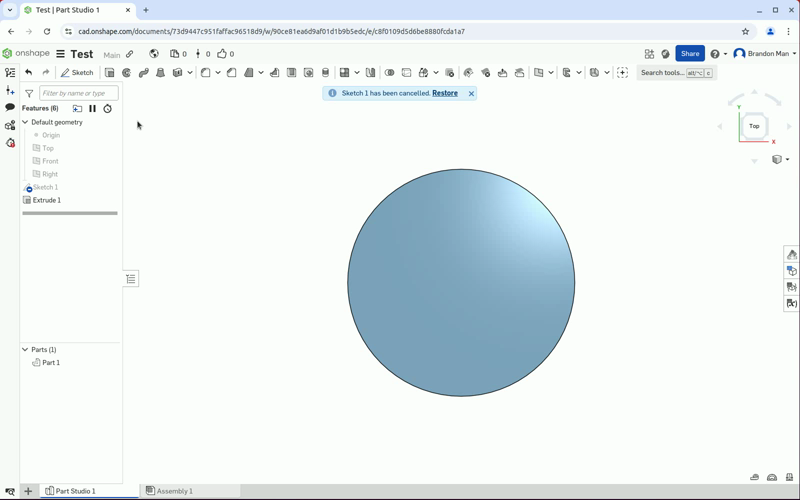
key(shift+h)
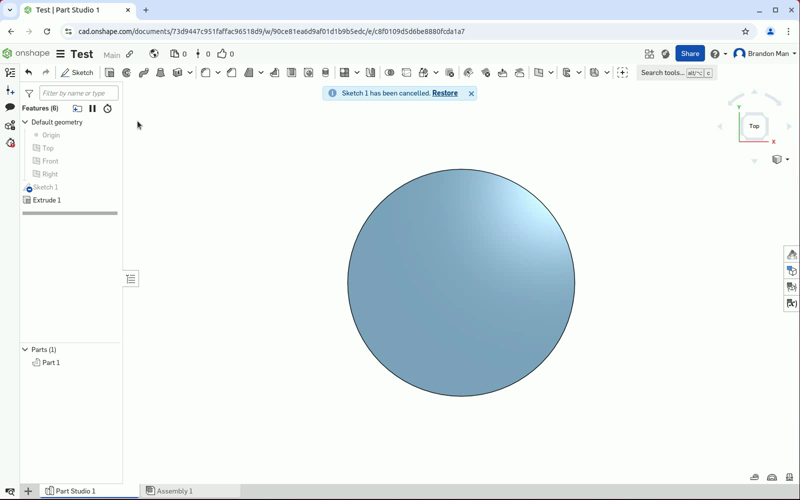
key(shift+h)
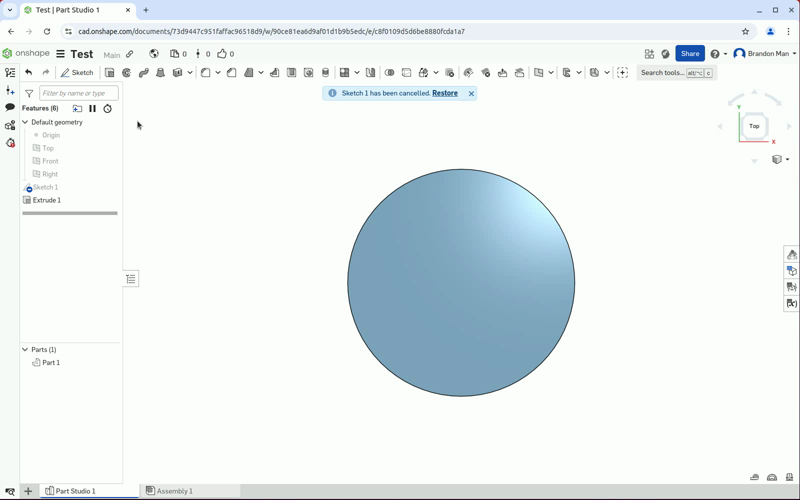
mouse_move(73, 189)
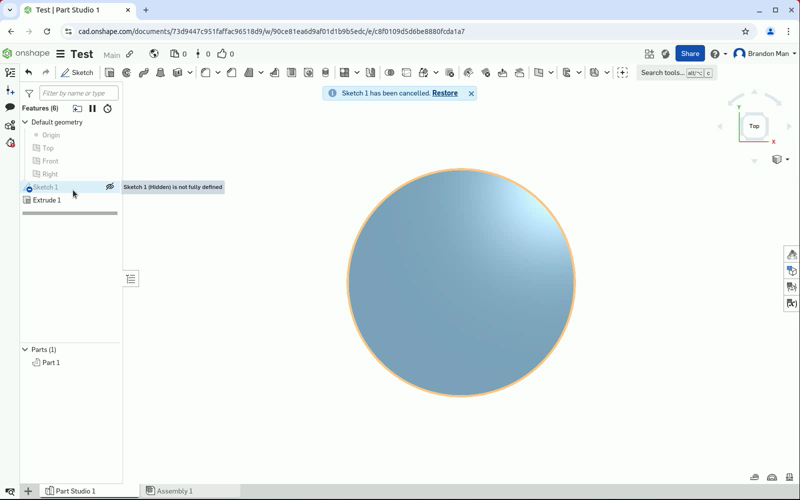
click(73, 189)
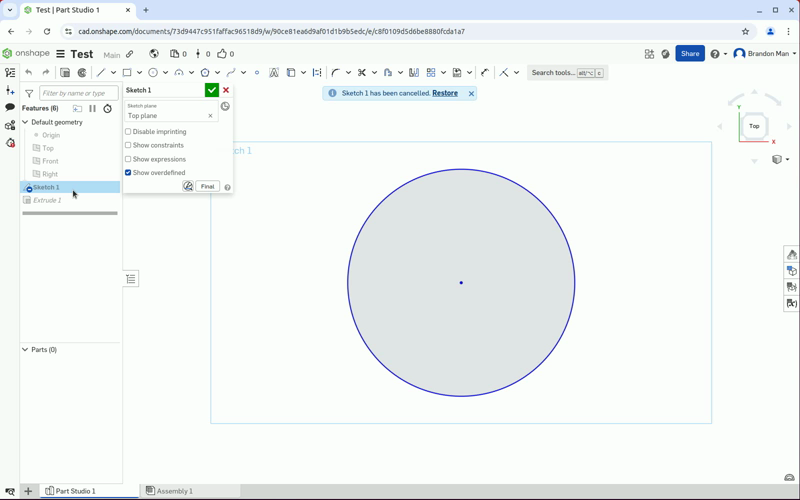
mouse_move(229, 92)
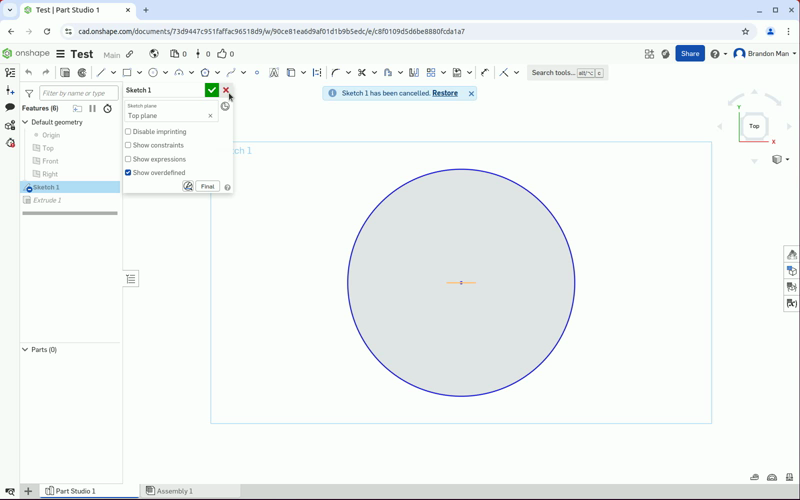
click(229, 92)
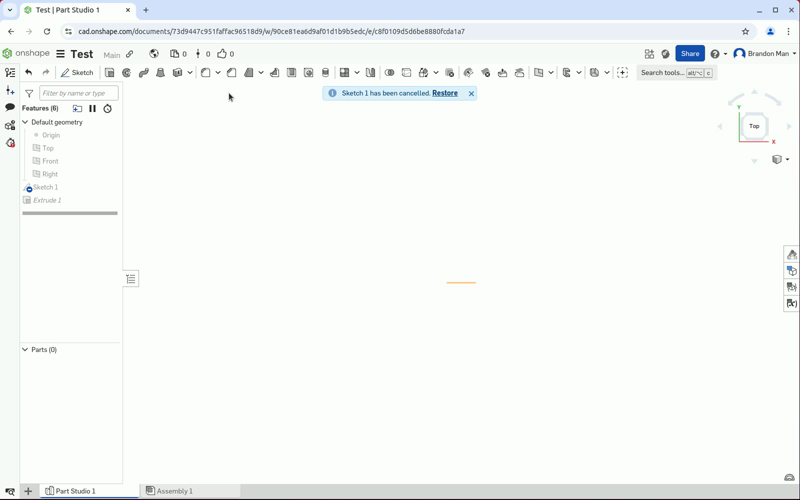
mouse_move(541, 75)
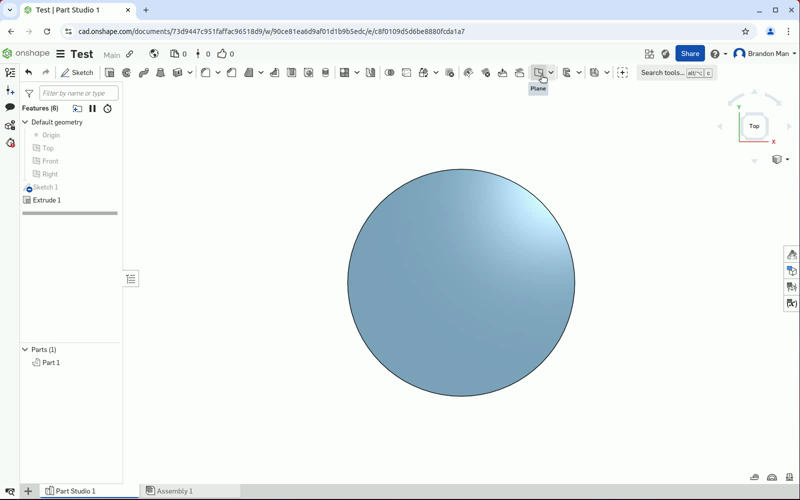
click(541, 75)
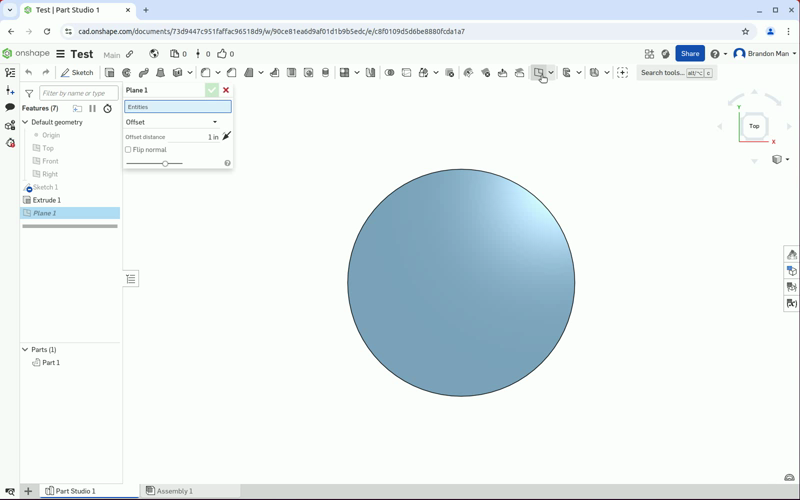
mouse_move(73, 150)
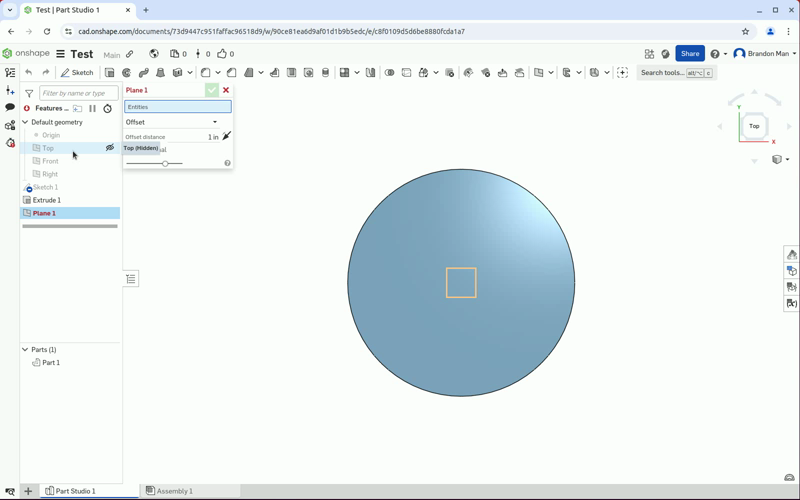
click(73, 150)
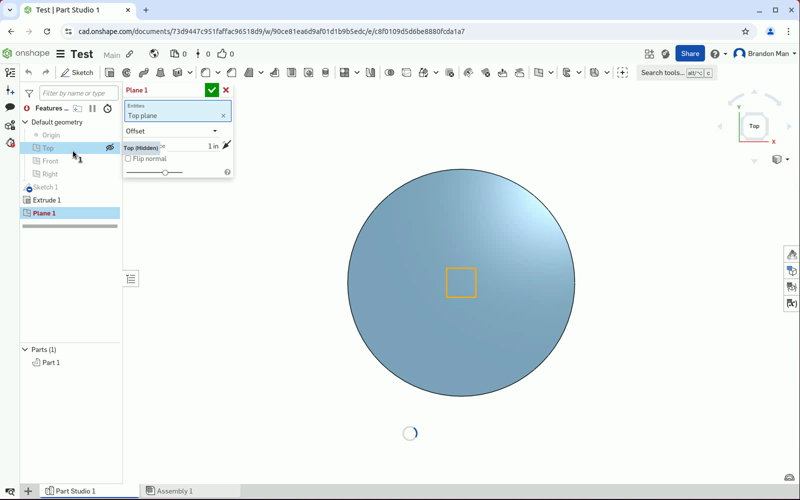
key(tab, 2)
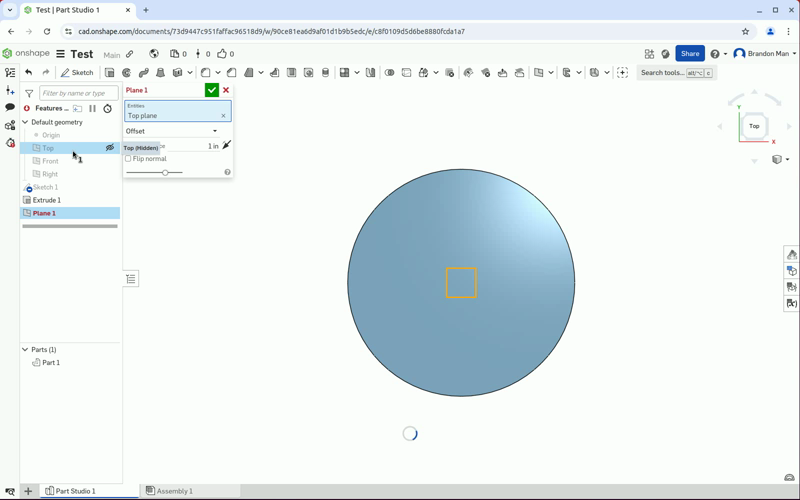
text(4.098)
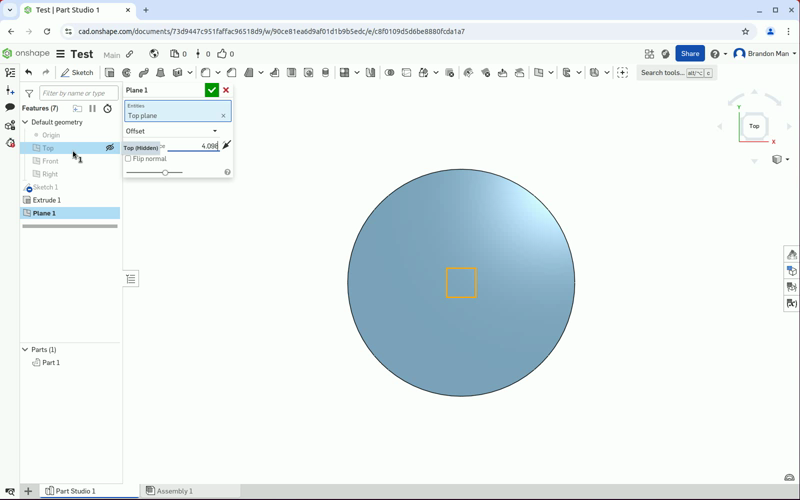
key(enter, 2)
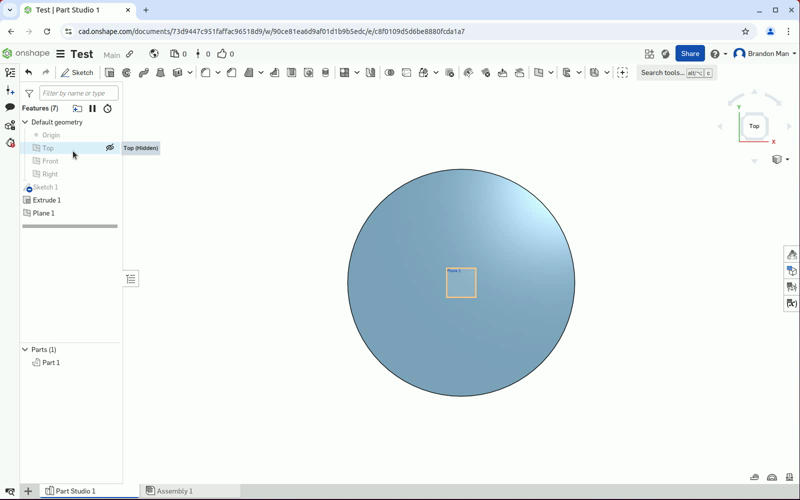
key(shift+s)
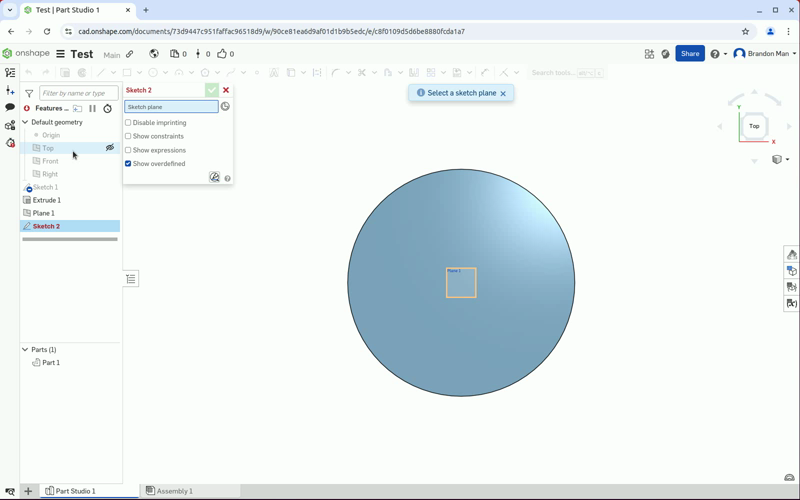
mouse_move(73, 215)
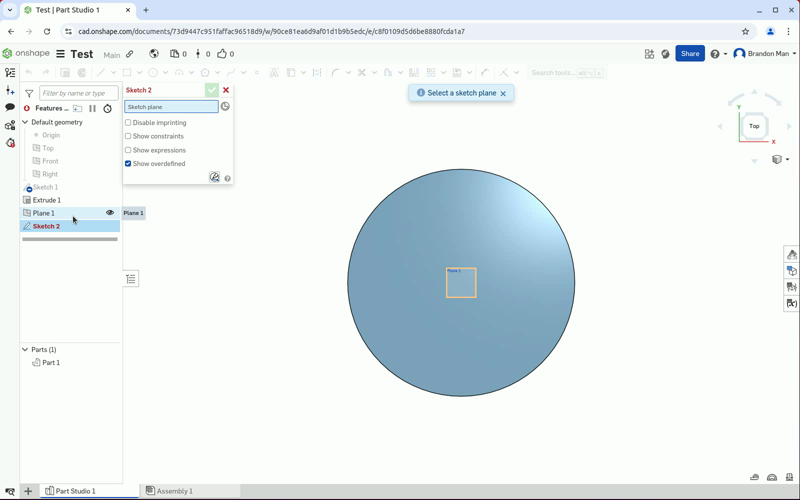
click(73, 215)
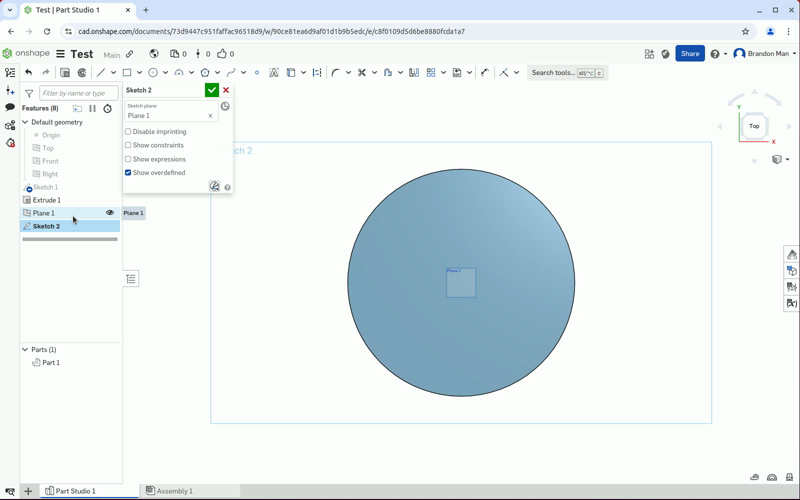
mouse_move(73, 352)
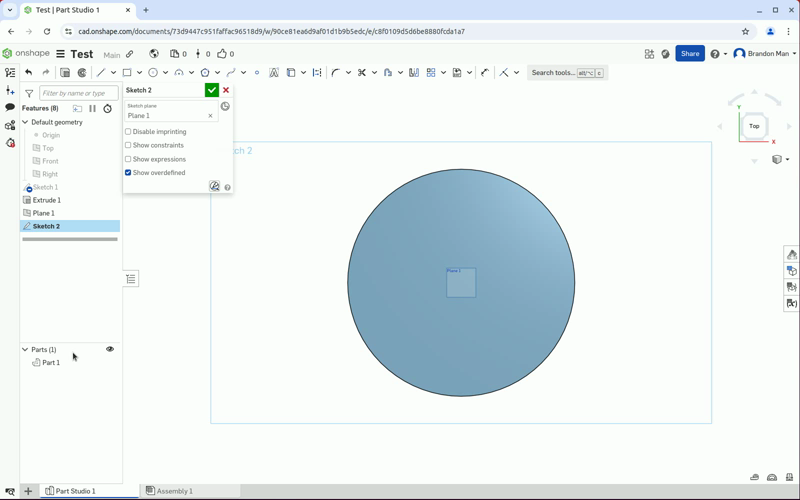
key(y)
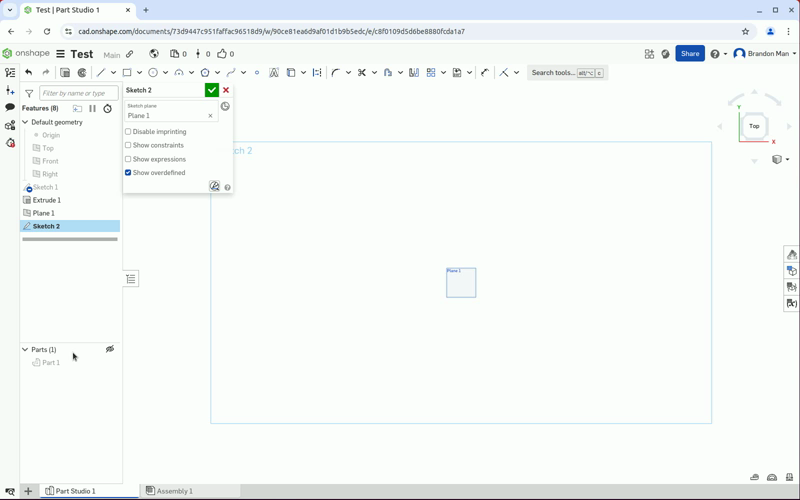
key(c)
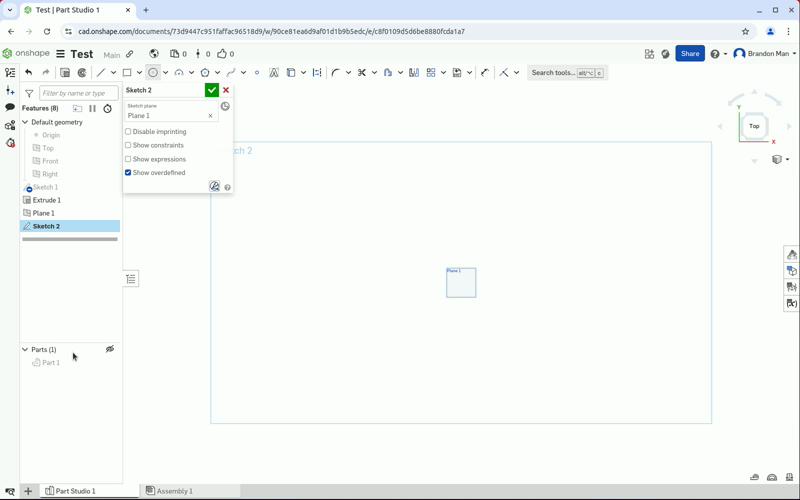
key_down(shift)
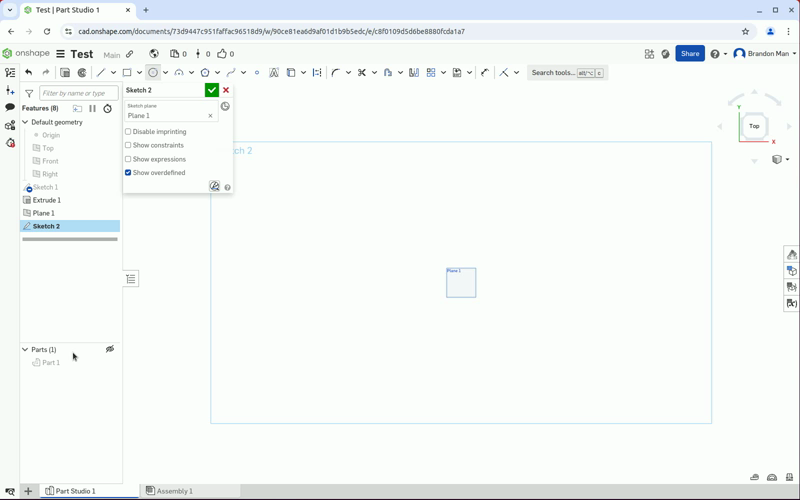
mouse_move(461, 282)
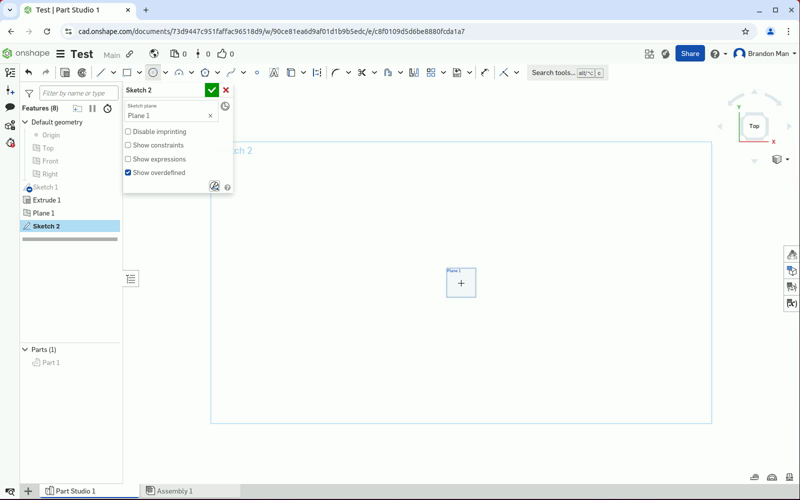
click(461, 282)
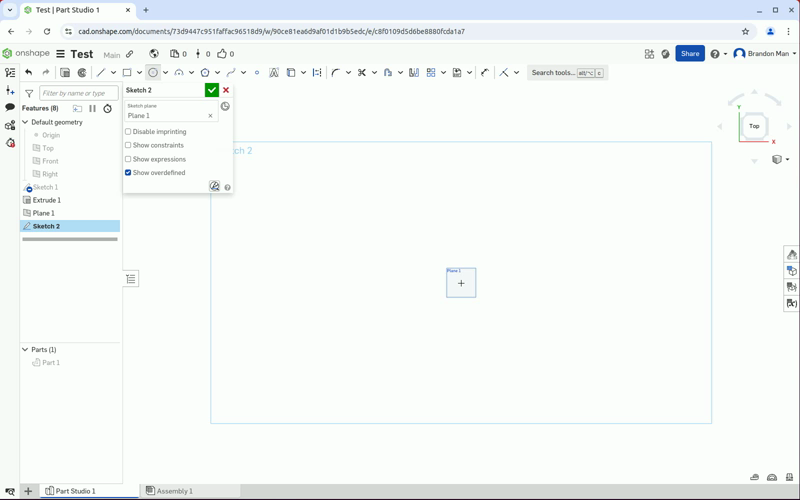
key_up(shift)
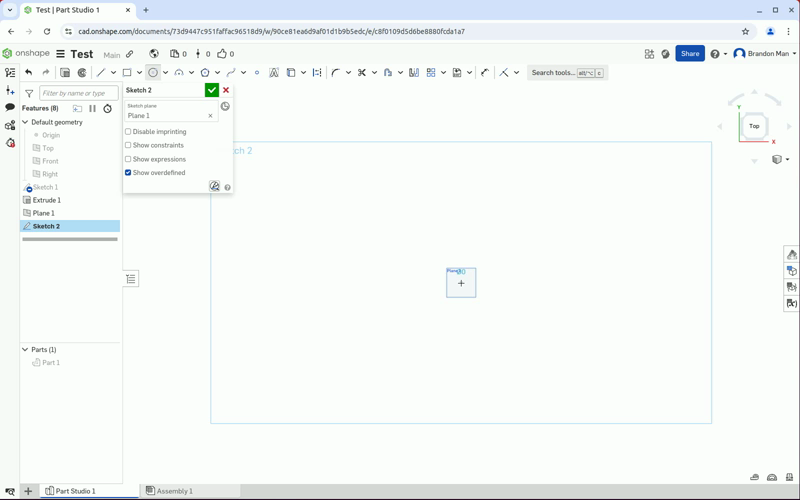
mouse_move(470, 282)
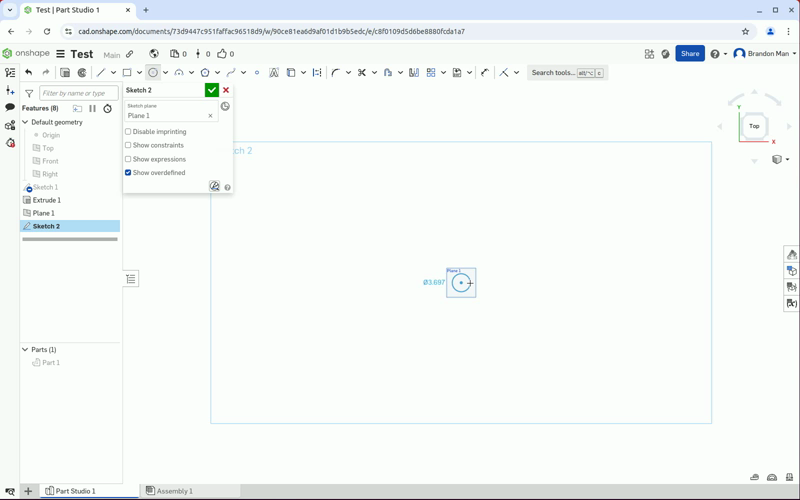
click(470, 282)
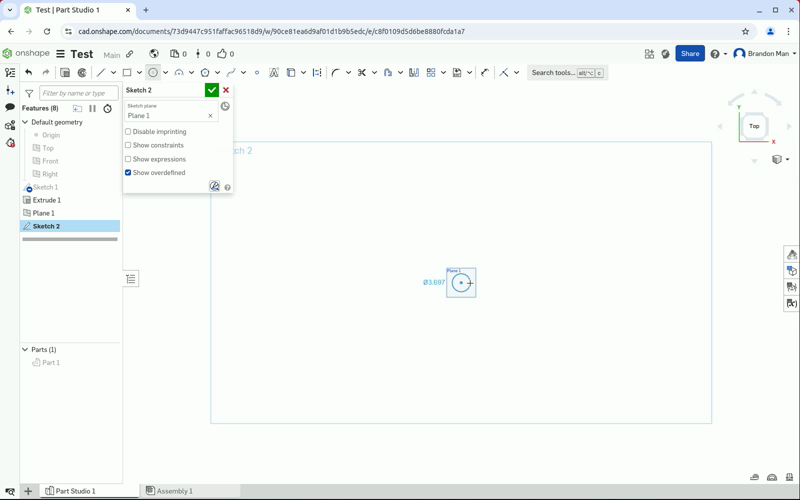
key(esc)
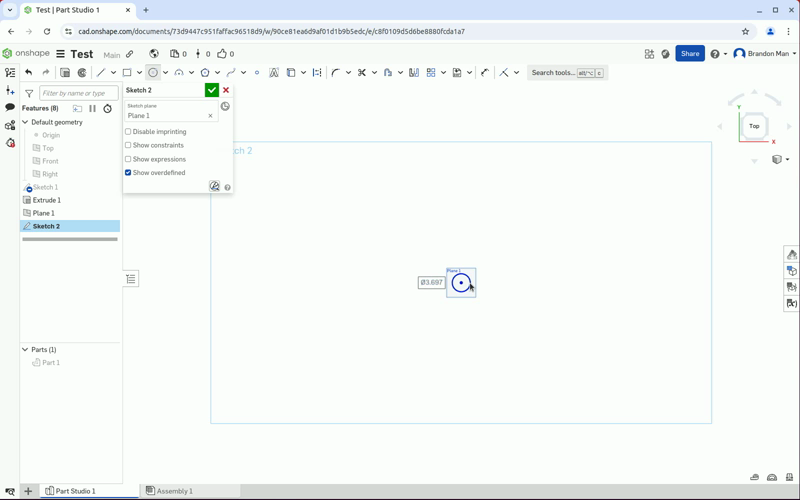
mouse_move(464, 284)
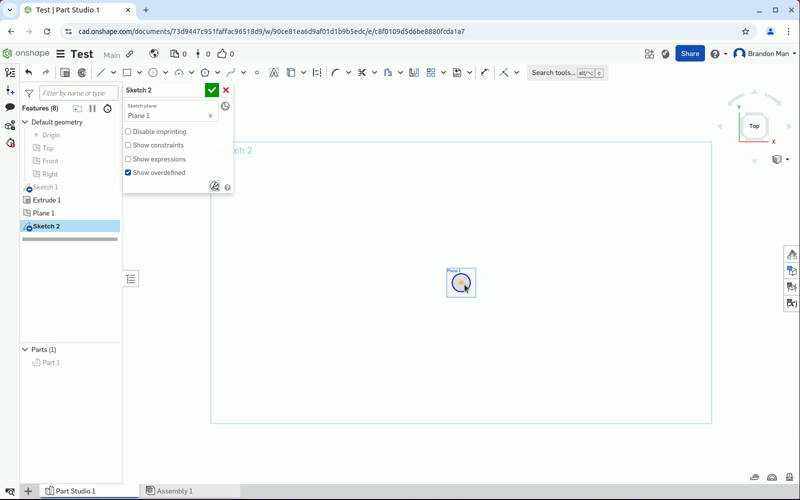
scroll(6)
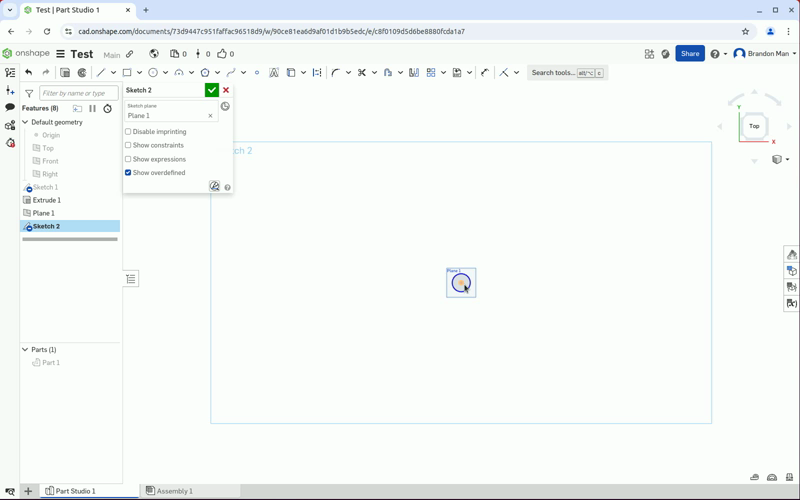
scroll(6)
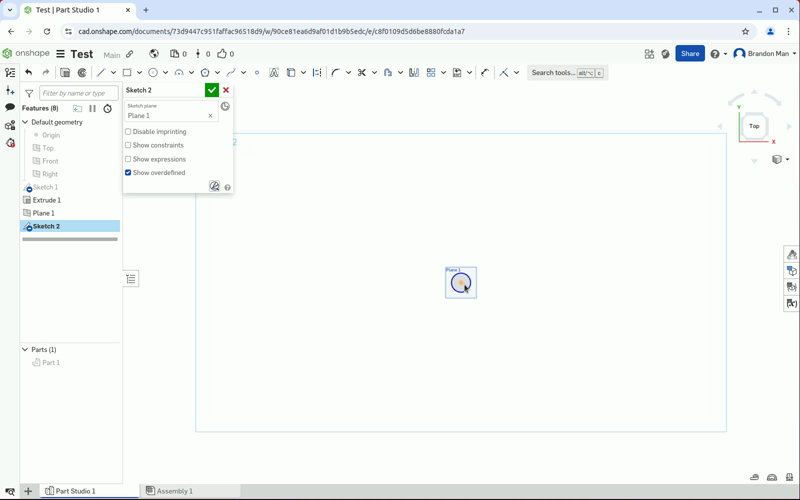
scroll(6)
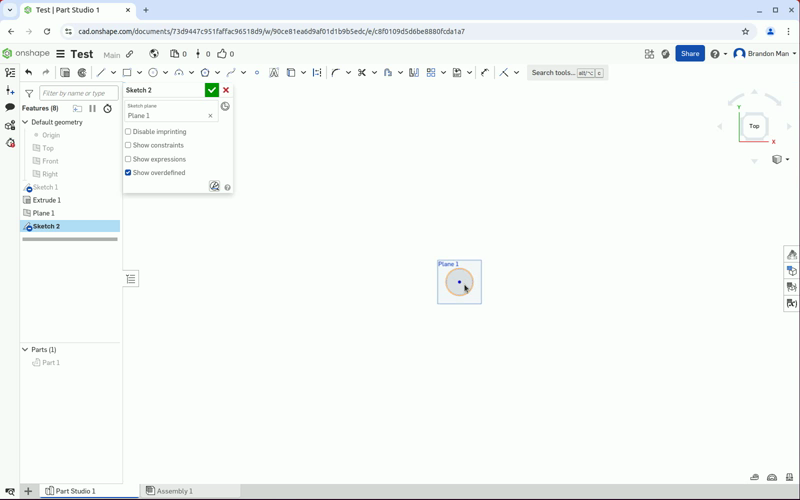
scroll(6)
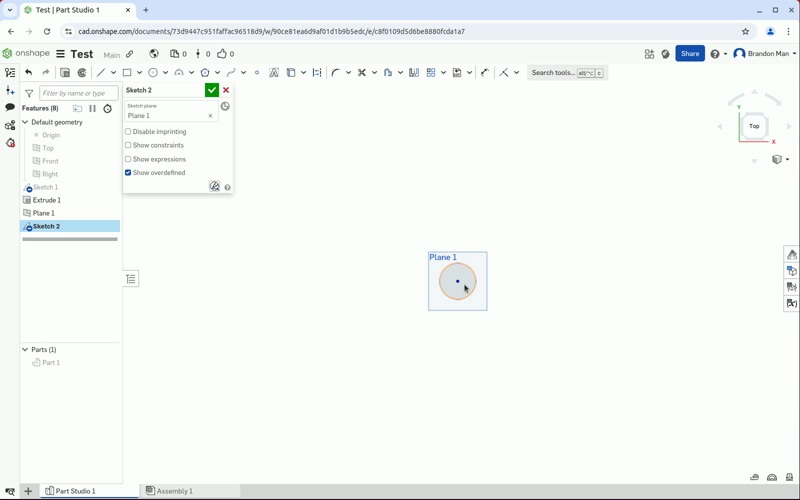
scroll(6)
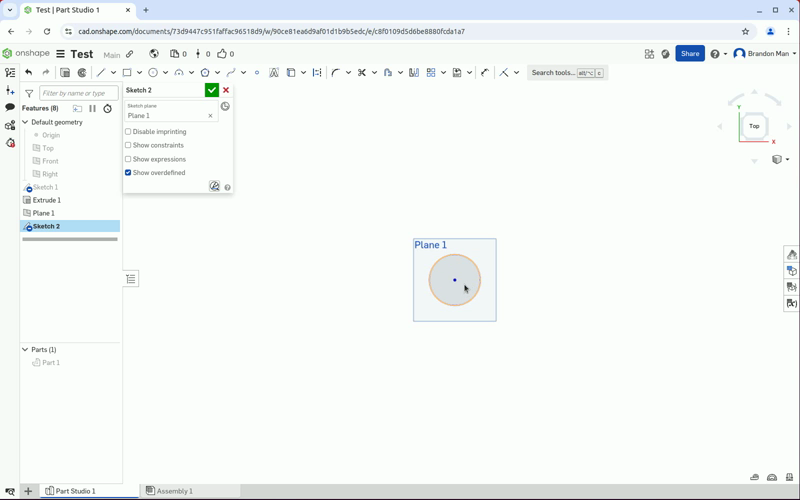
scroll(6)
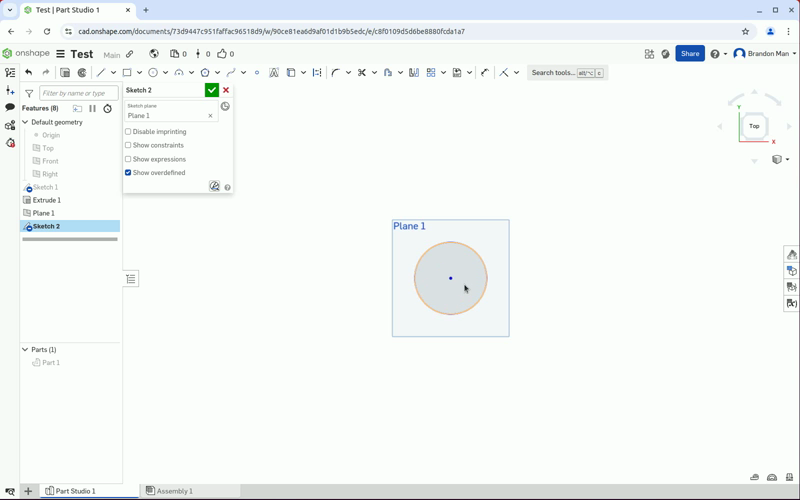
scroll(6)
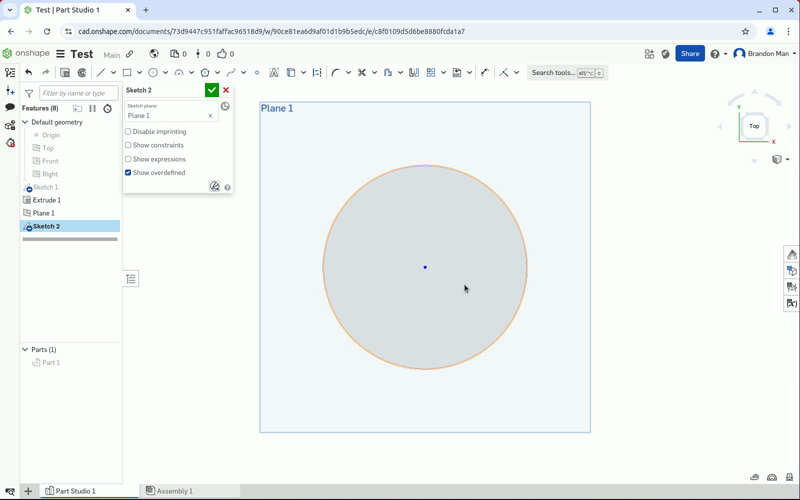
click(464, 284)
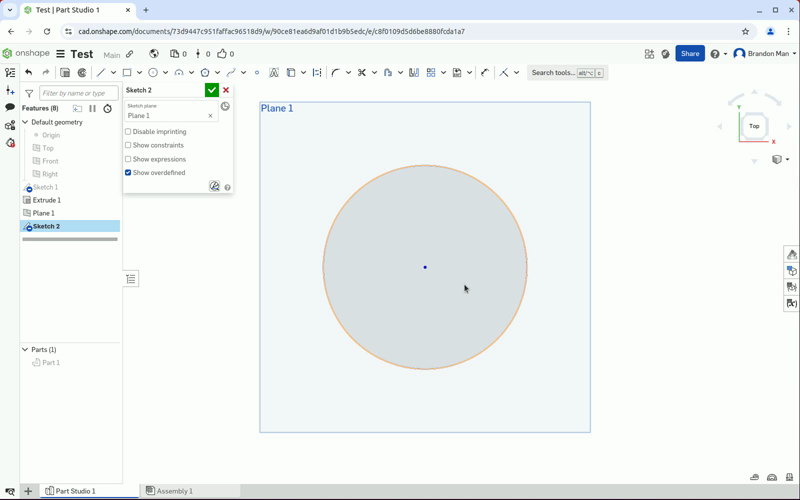
scroll(-6)
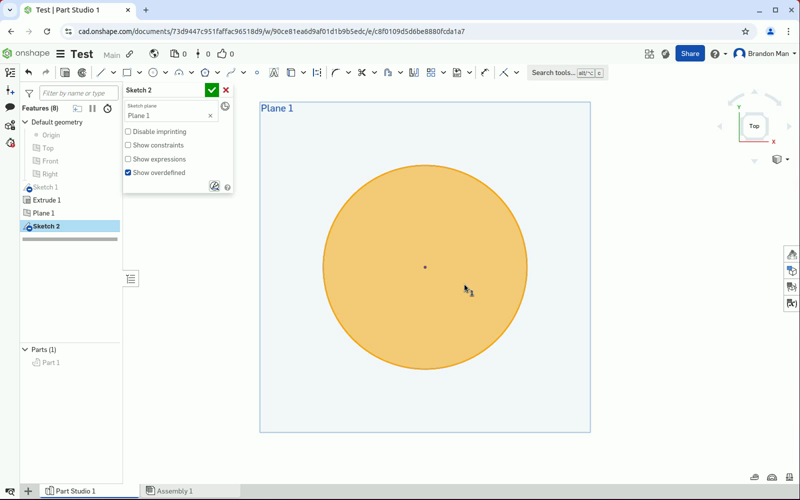
scroll(-6)
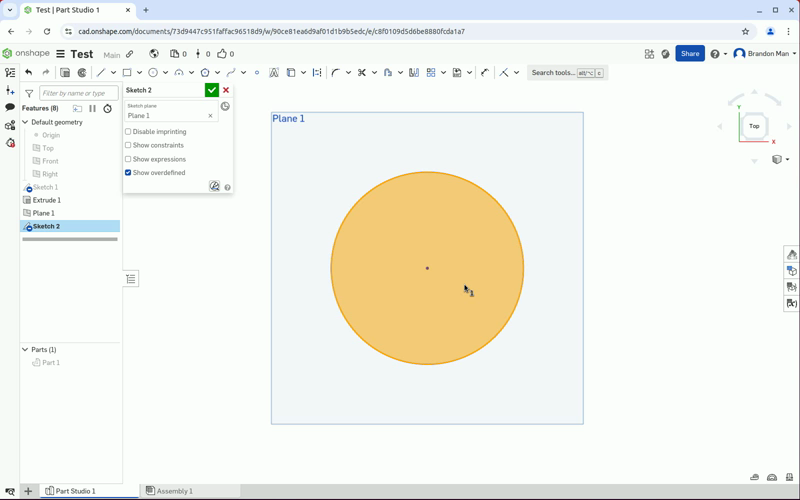
scroll(-6)
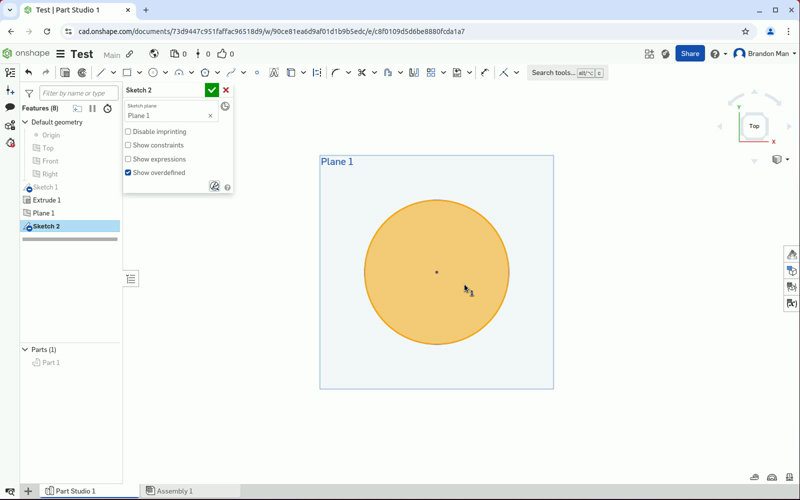
scroll(-6)
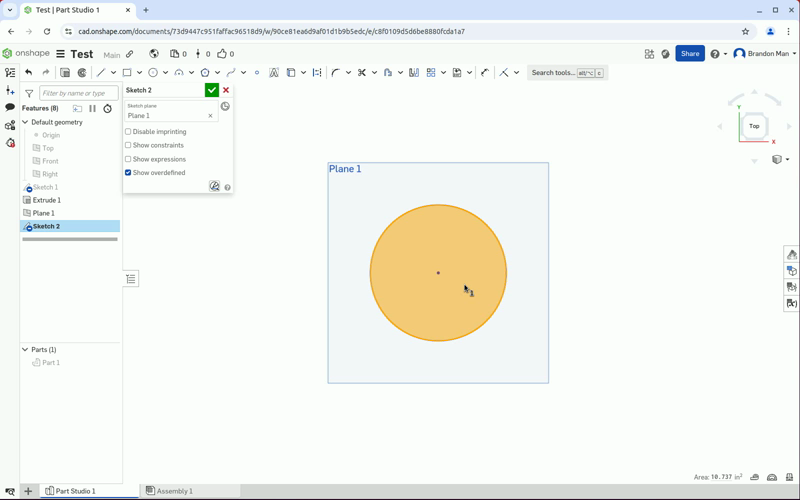
scroll(-6)
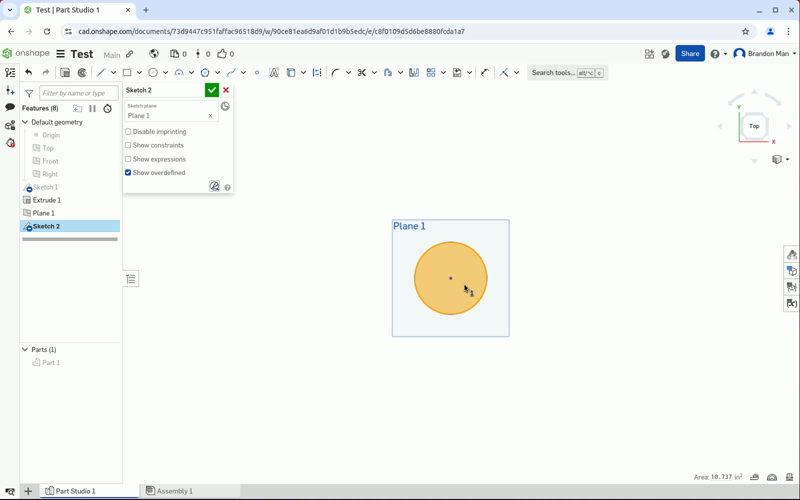
scroll(-6)
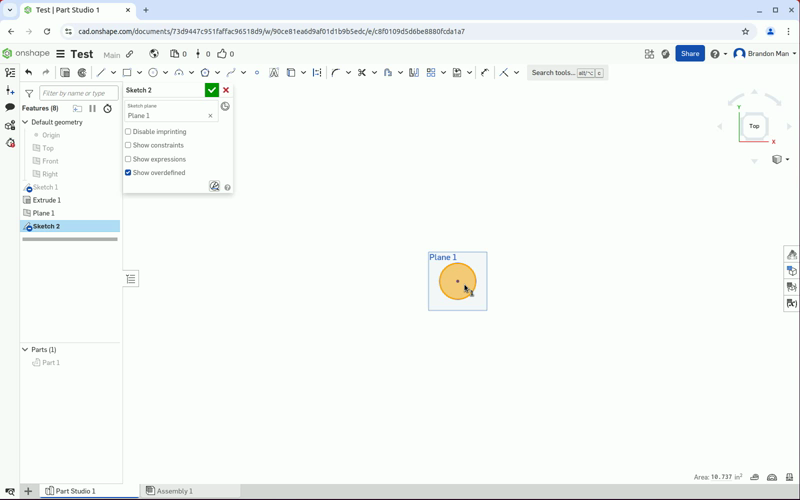
scroll(-6)
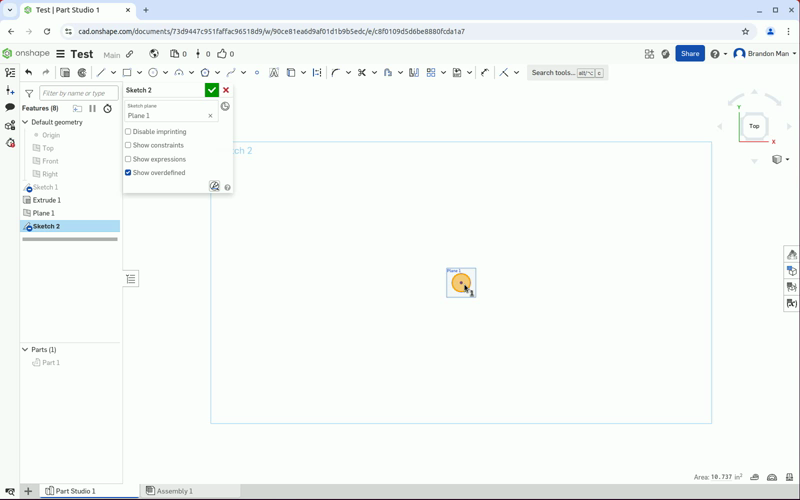
mouse_move(73, 352)
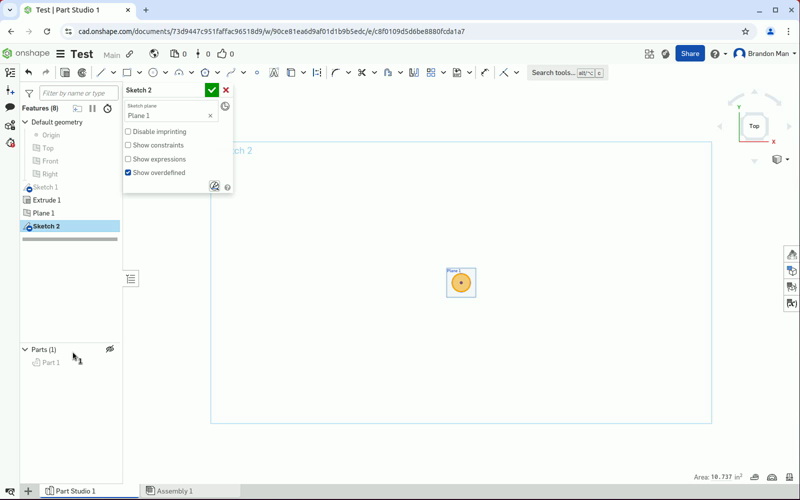
key(shift+y)
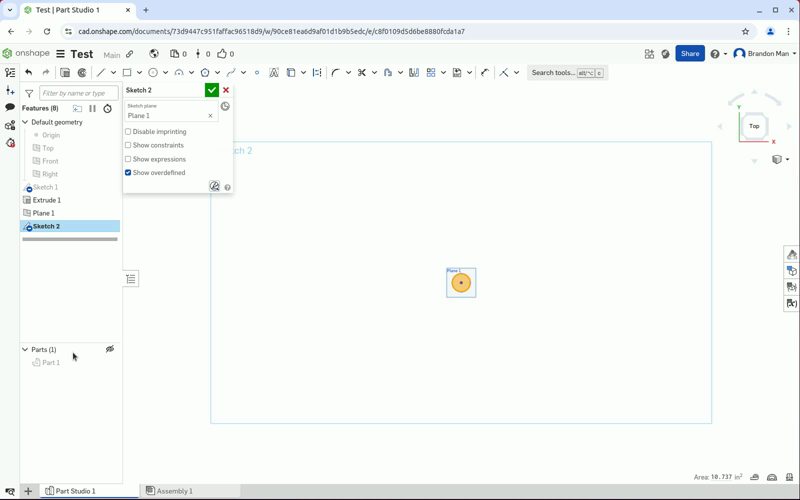
key(shift+e)
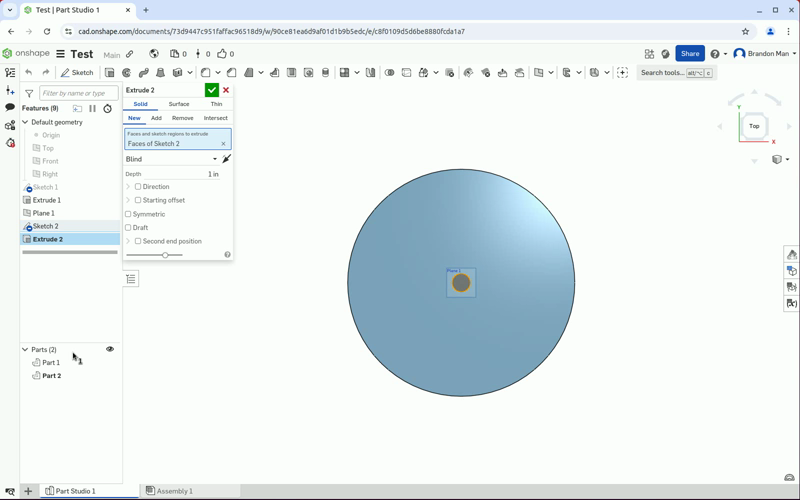
mouse_move(143, 106)
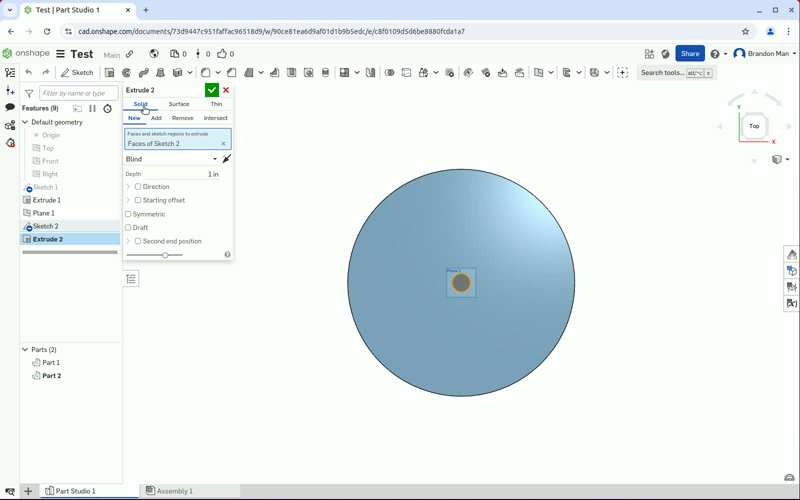
click(143, 106)
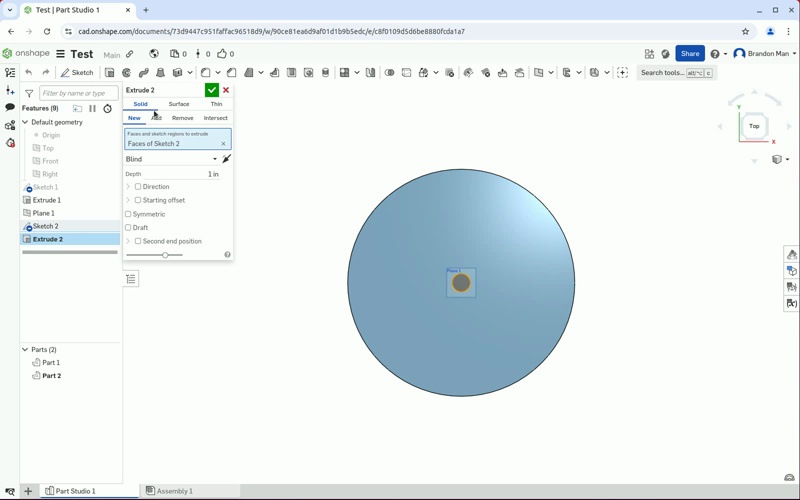
mouse_move(186, 120)
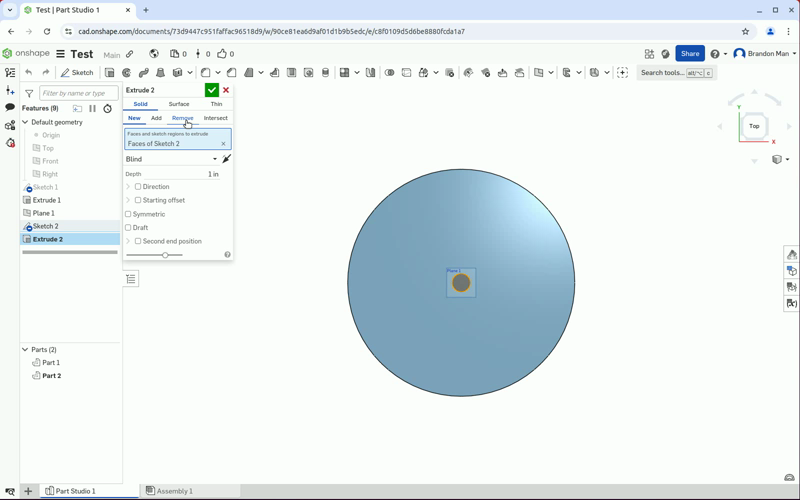
click(186, 120)
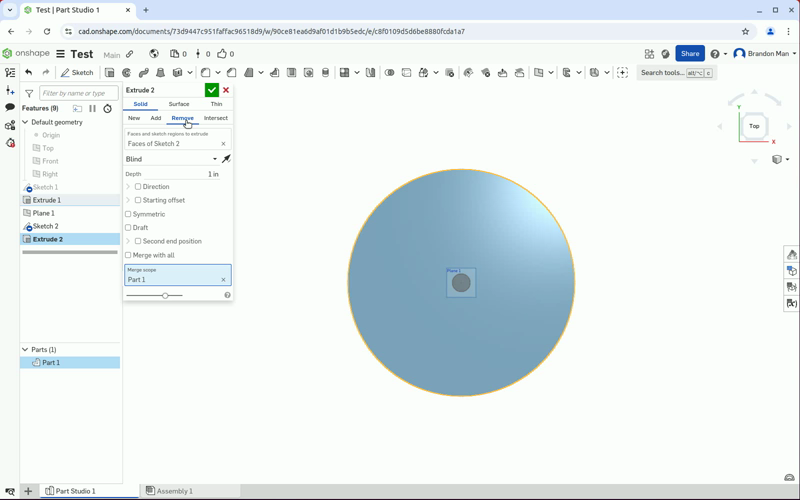
key(tab, 4)
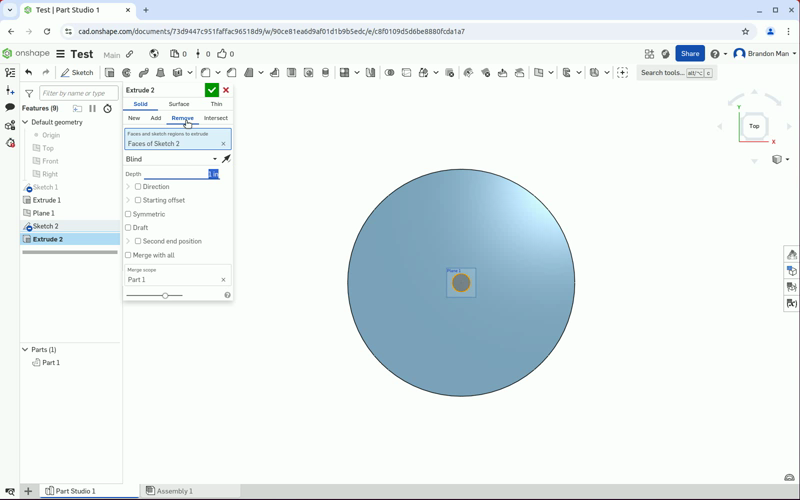
text(46.216)
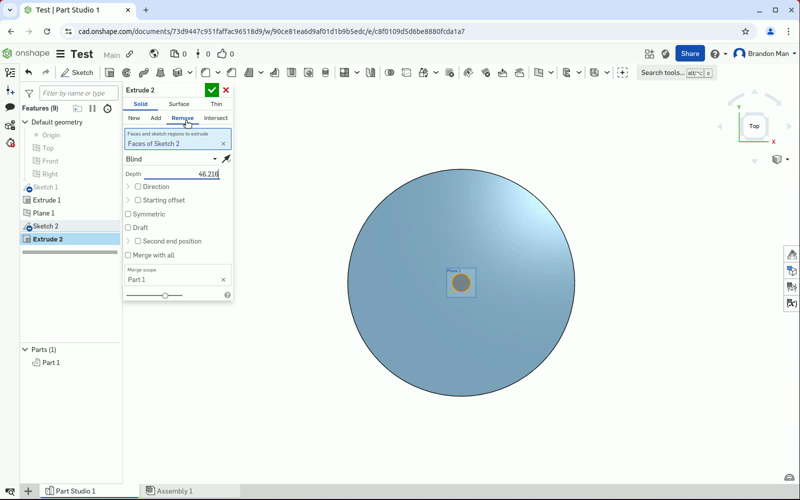
key(tab, 3)
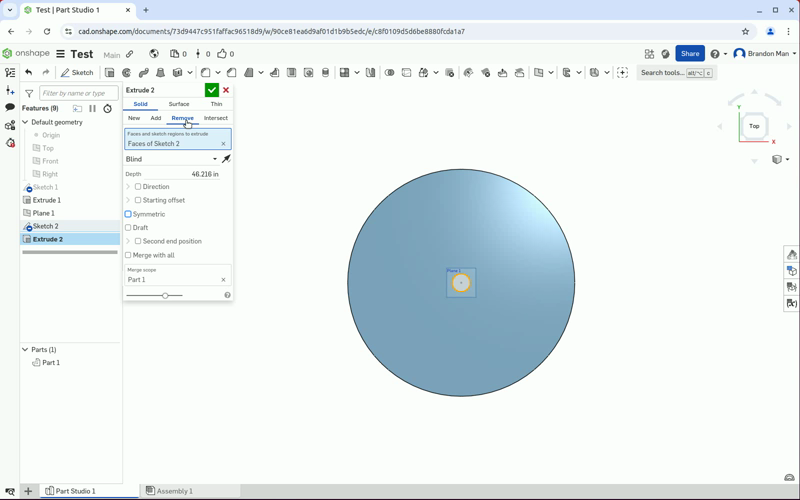
key(space)
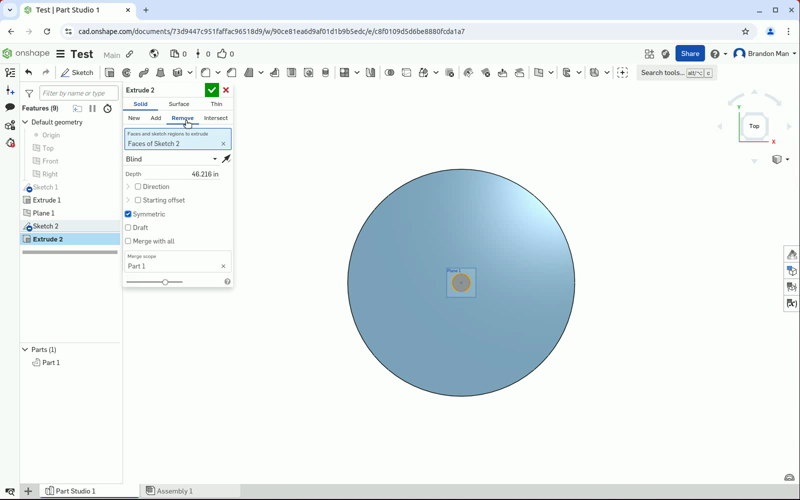
key(tab, 2)
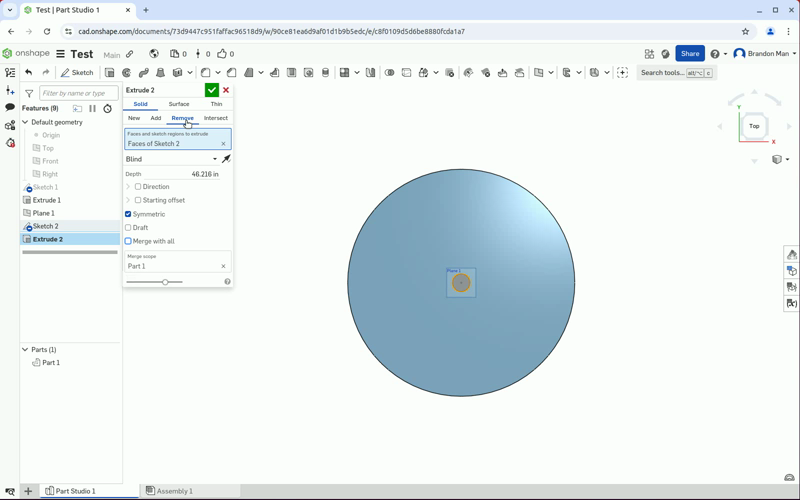
key(space)
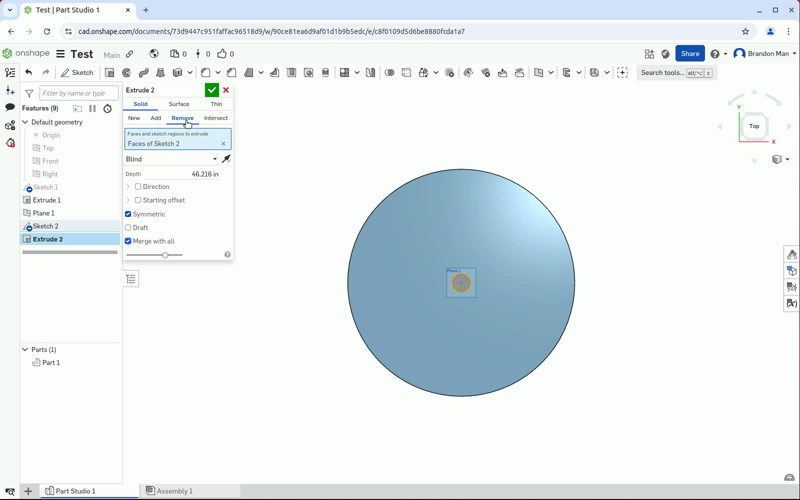
key(enter)
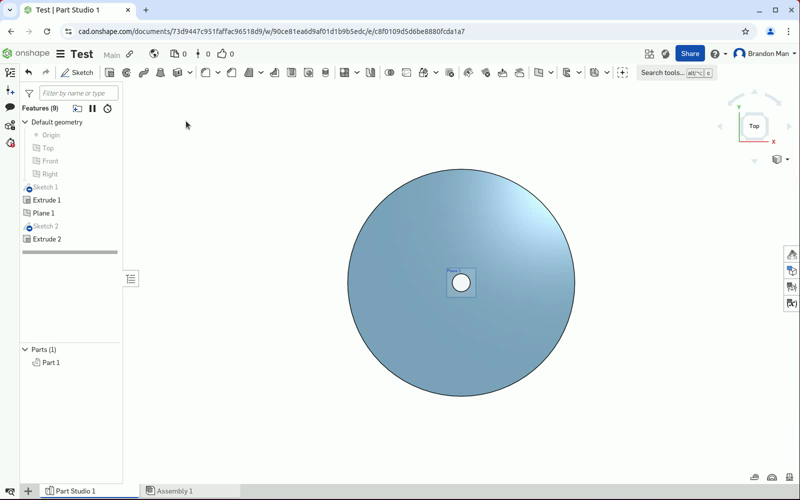
key(shift+h)
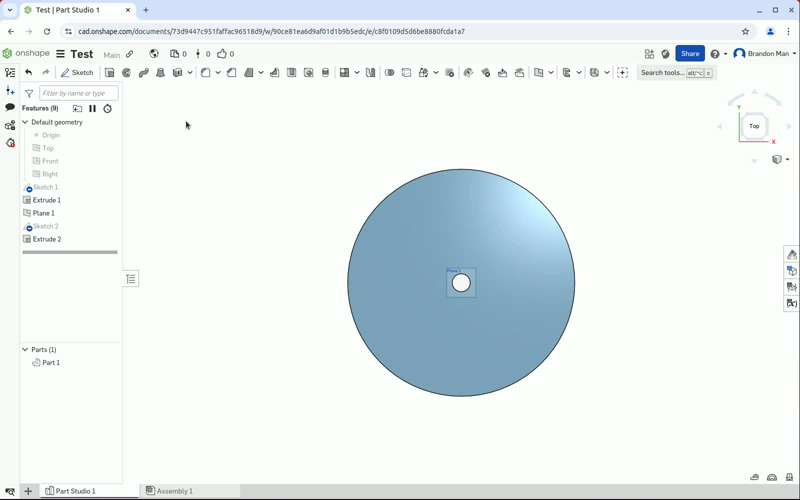
key(shift+h)
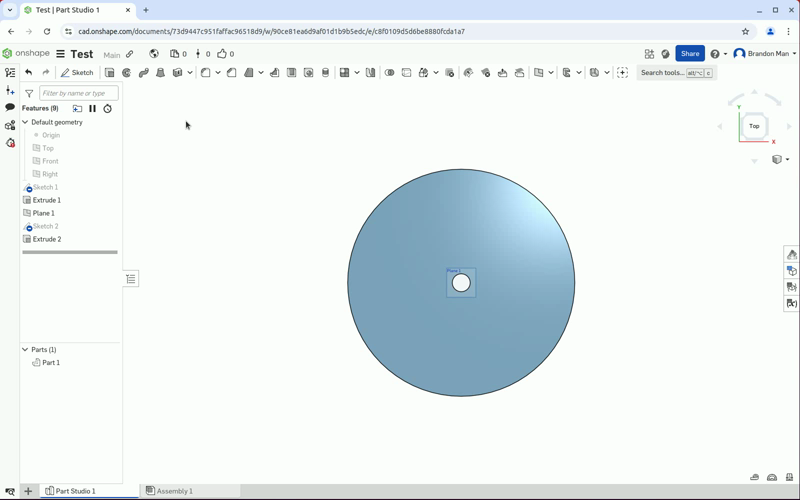
mouse_move(73, 189)
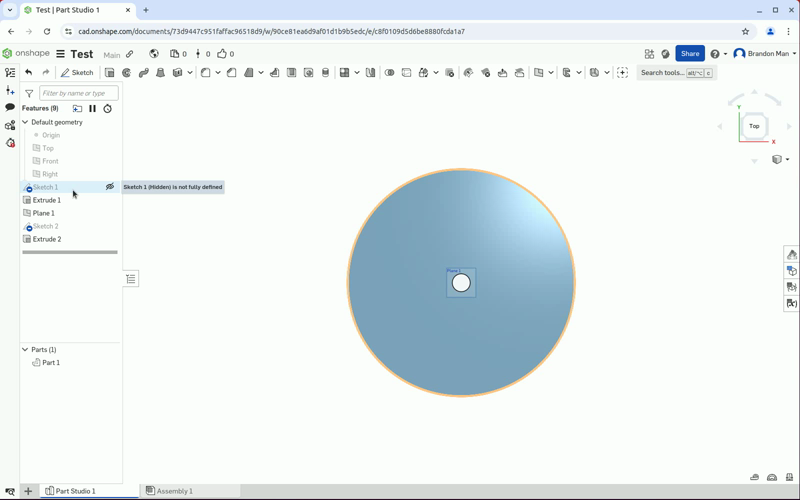
click(73, 189)
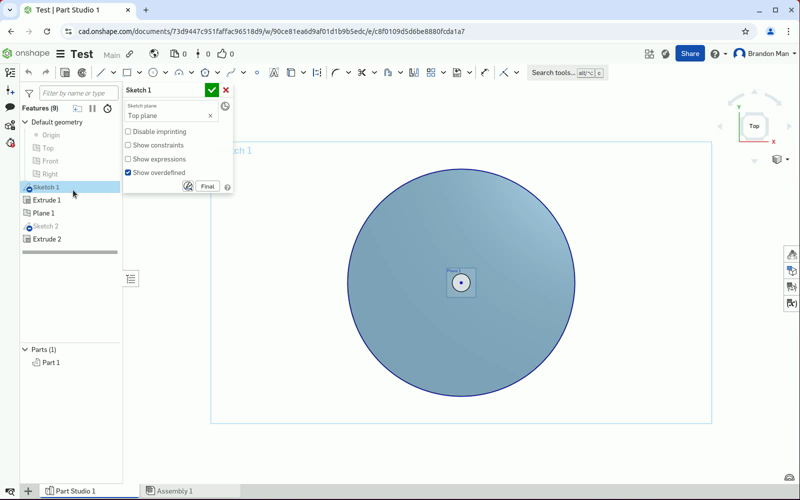
mouse_move(229, 92)
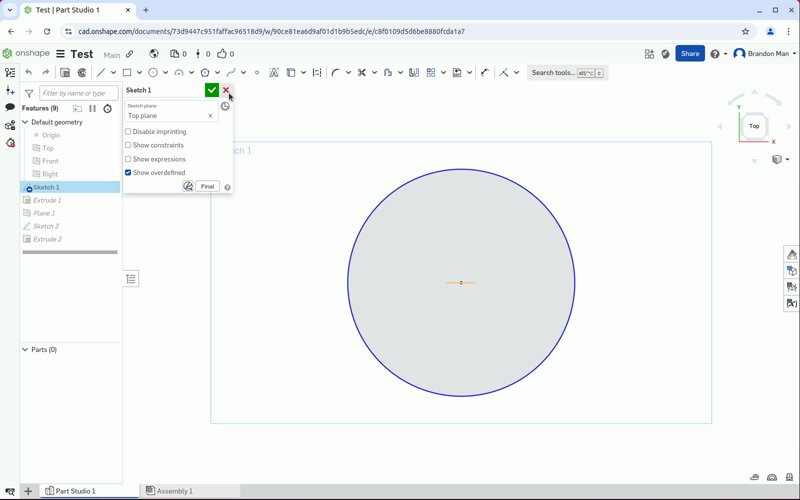
click(229, 92)
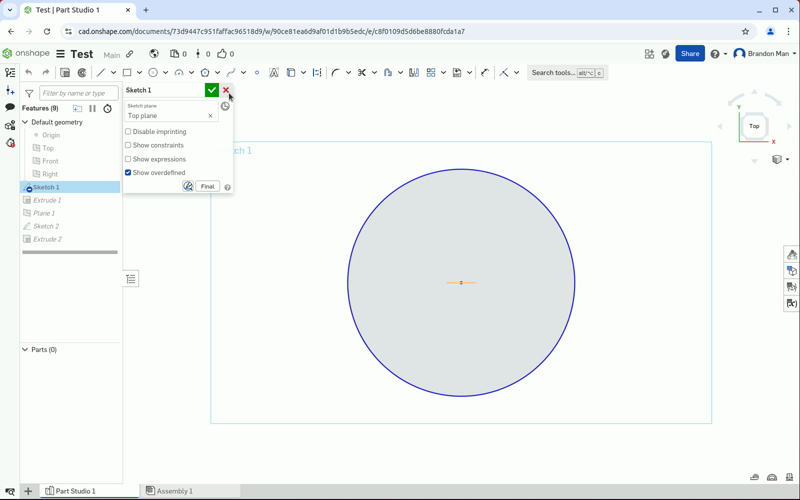
key(shift+s)
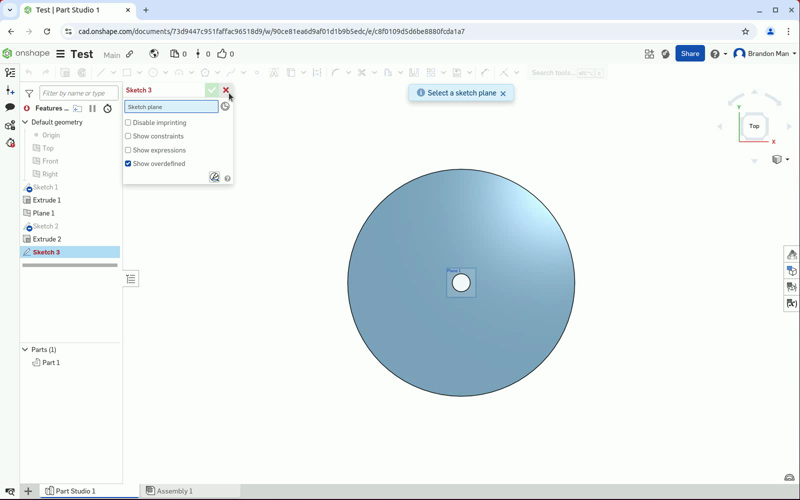
mouse_move(73, 150)
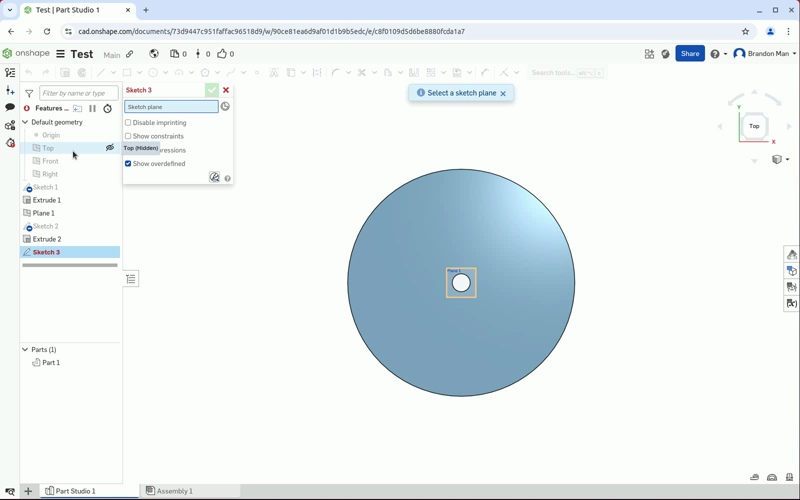
click(73, 150)
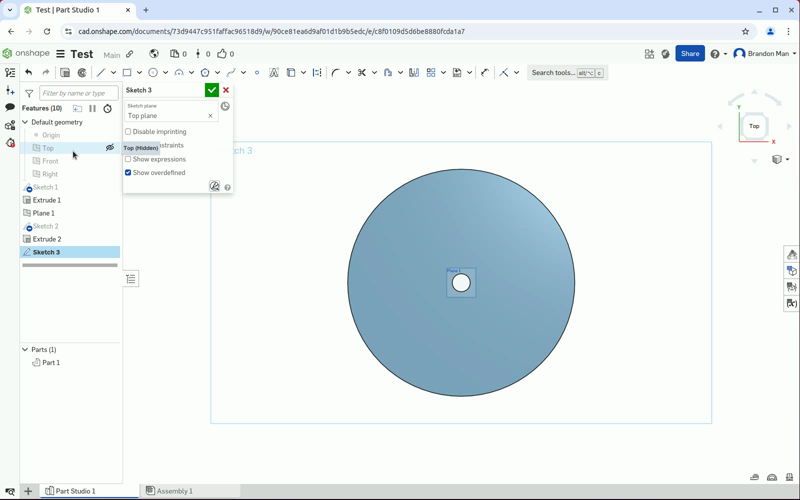
mouse_move(73, 352)
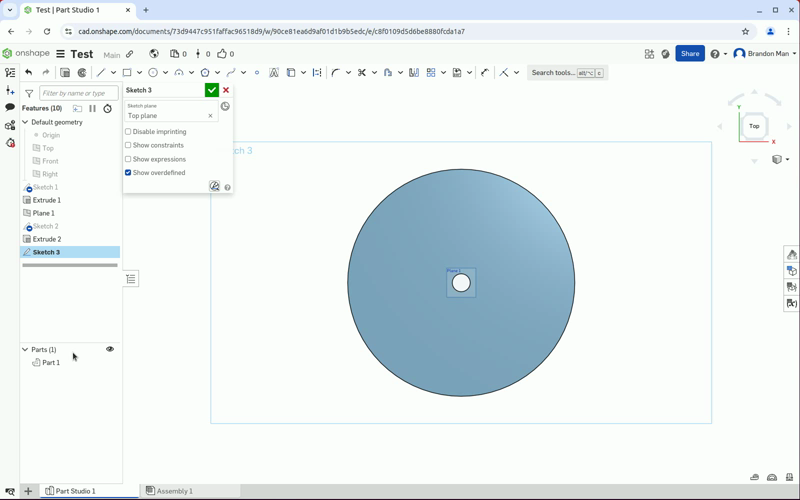
key(y)
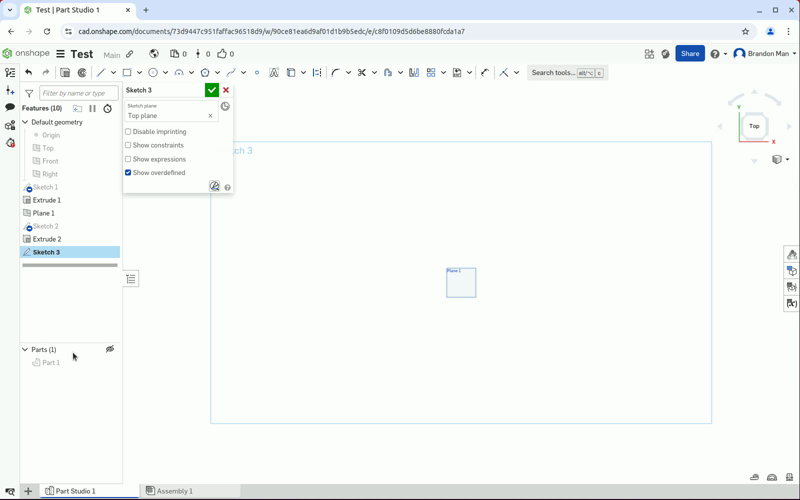
key(c)
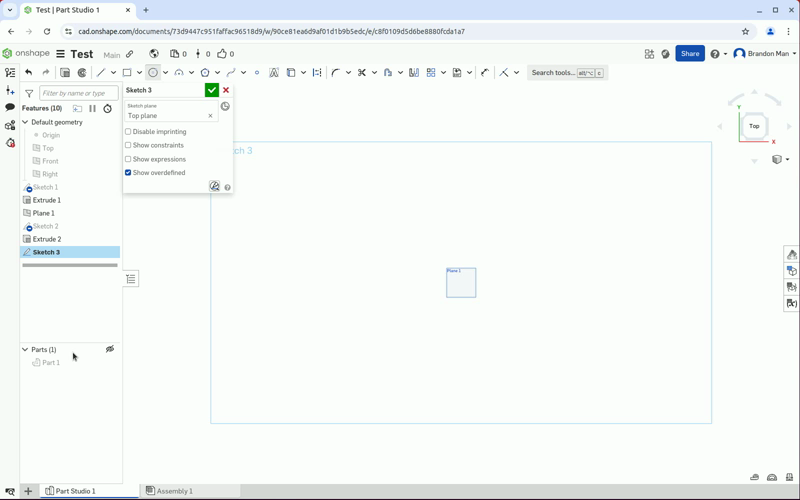
key_down(shift)
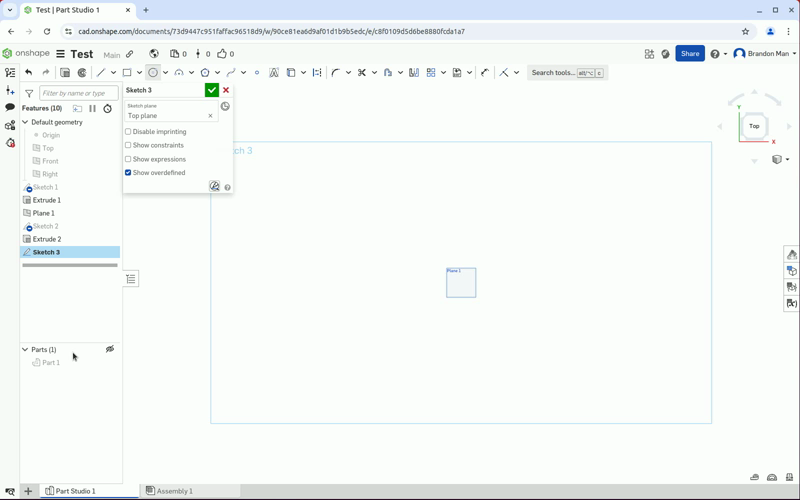
mouse_move(461, 282)
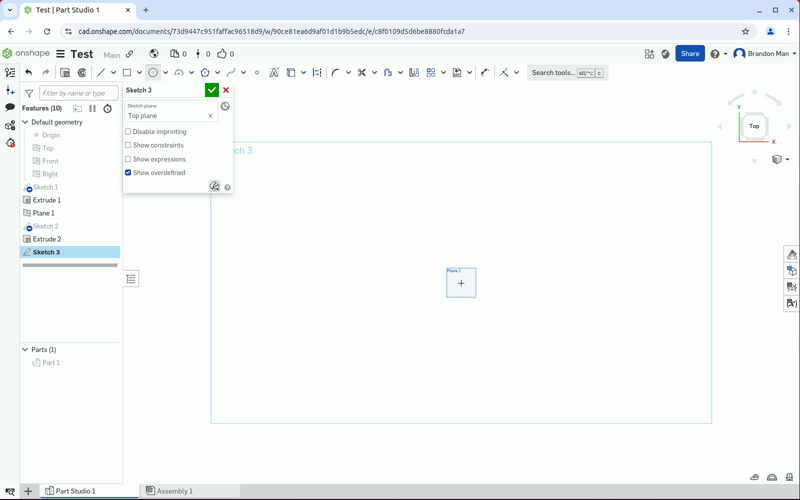
click(461, 282)
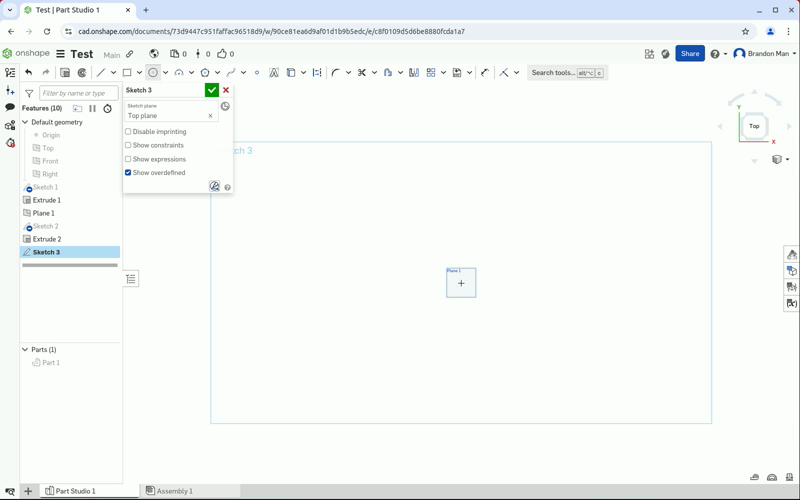
key_up(shift)
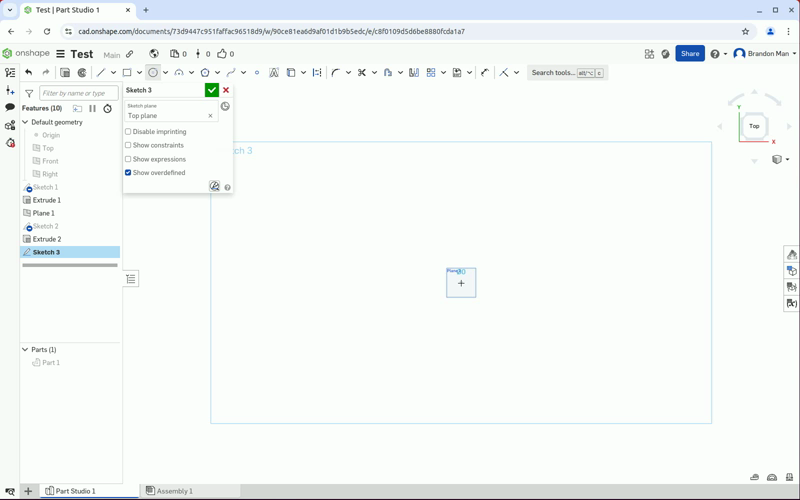
mouse_move(574, 282)
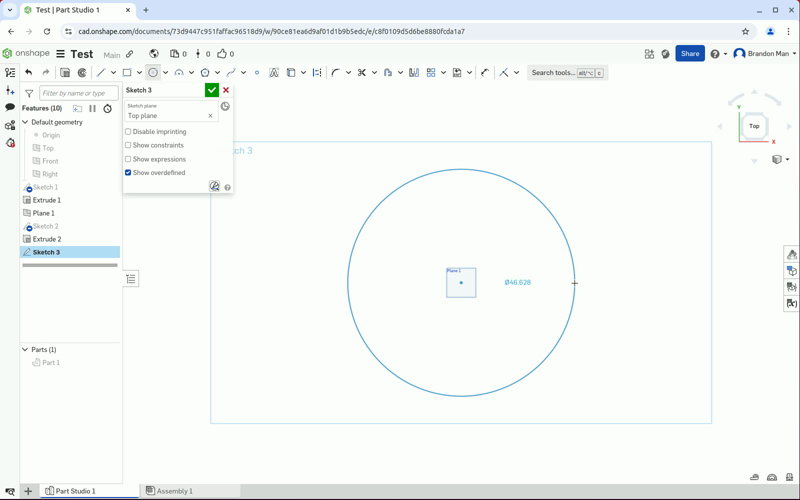
click(574, 282)
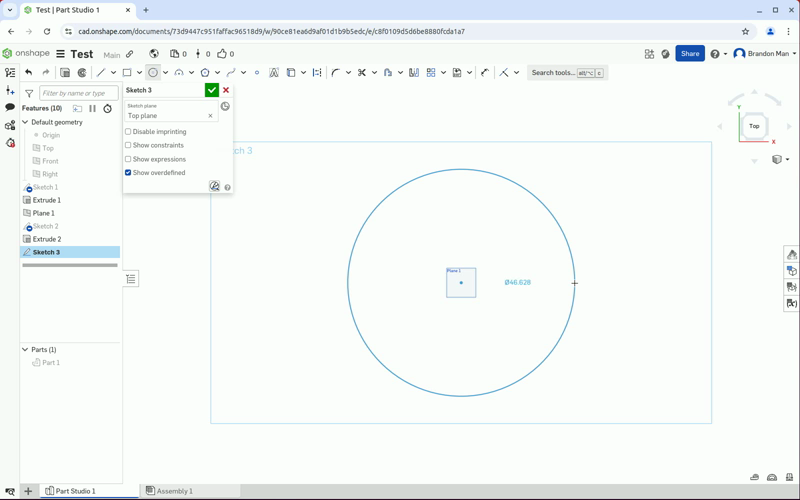
key(esc)
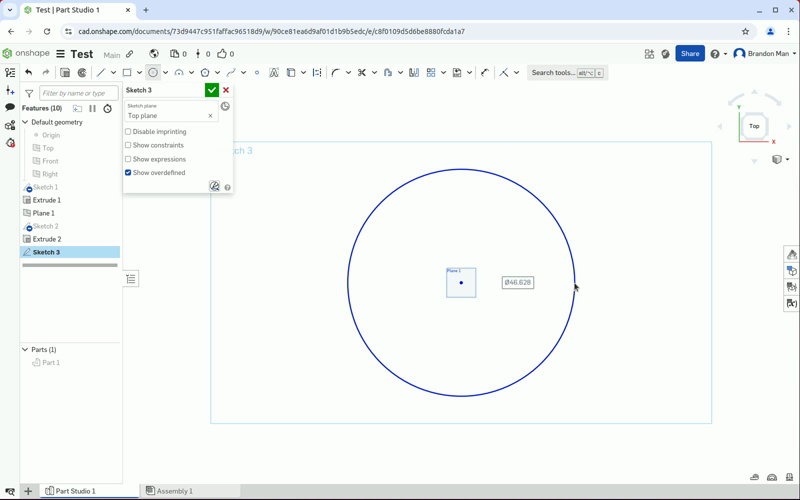
key(c)
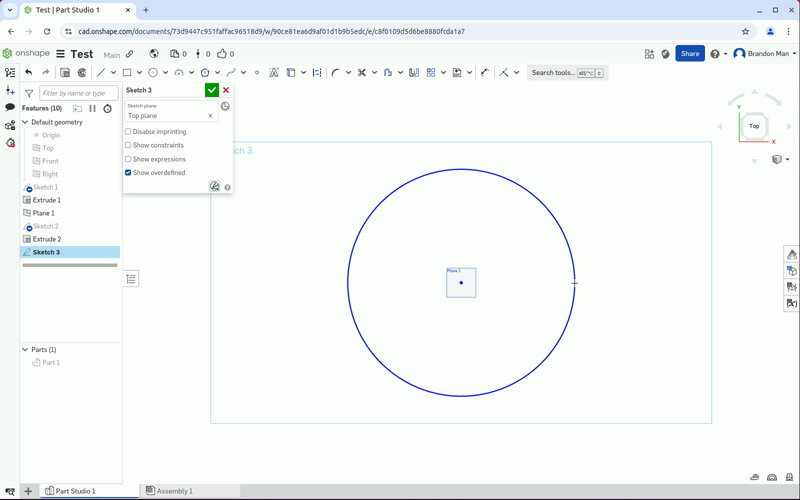
key_down(shift)
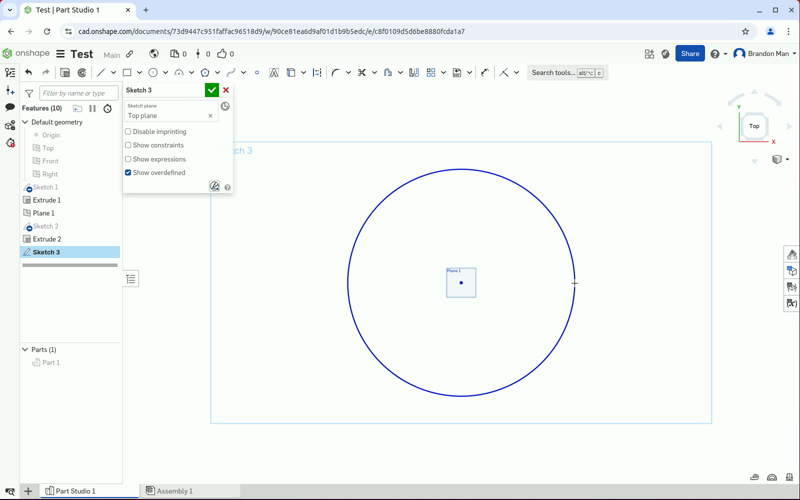
mouse_move(461, 282)
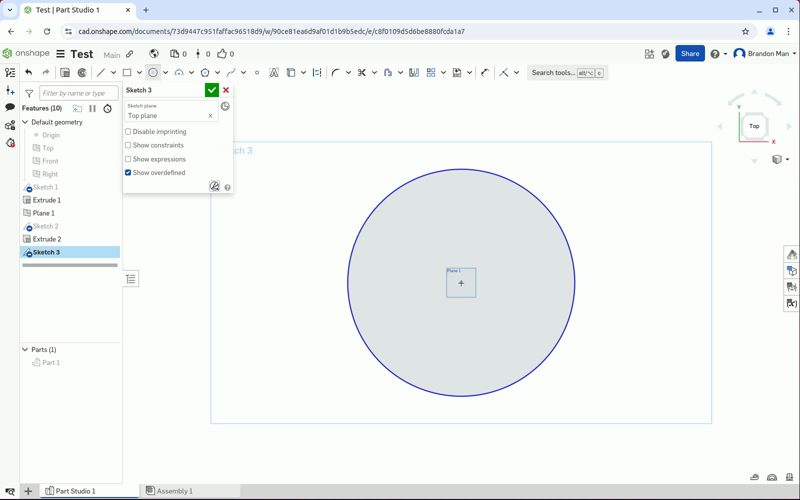
click(461, 282)
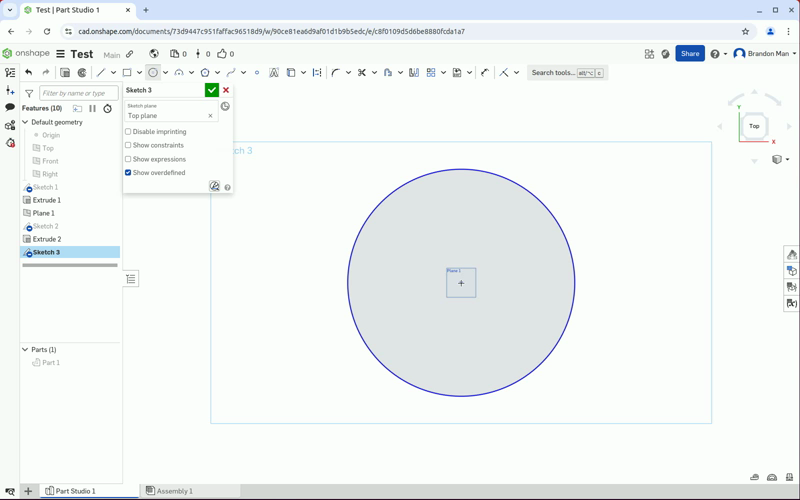
key_up(shift)
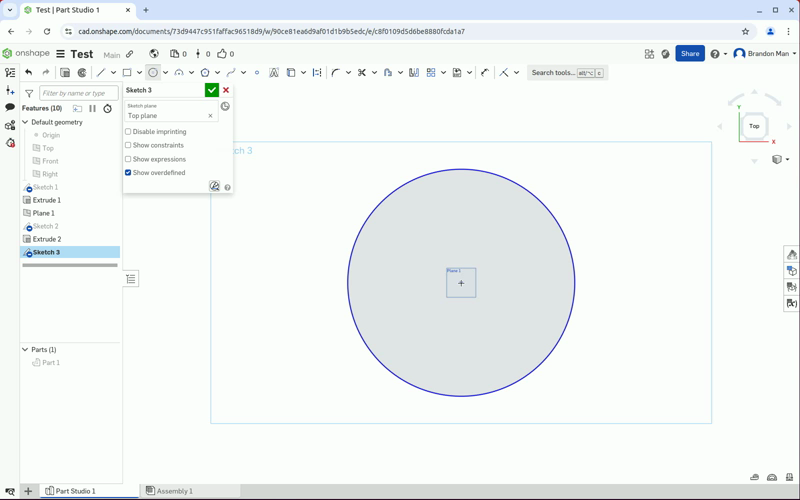
mouse_move(539, 282)
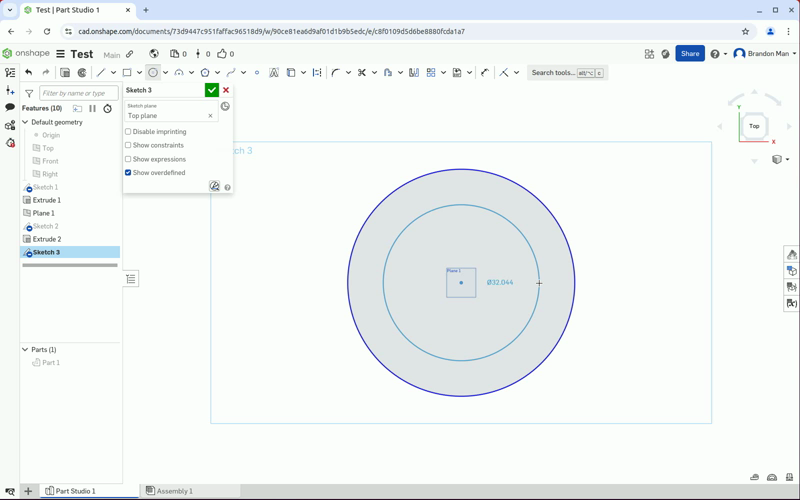
click(539, 282)
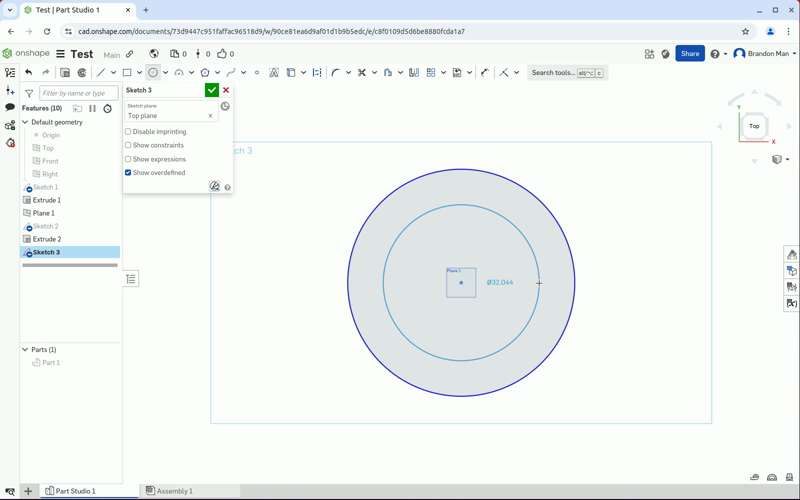
key(esc)
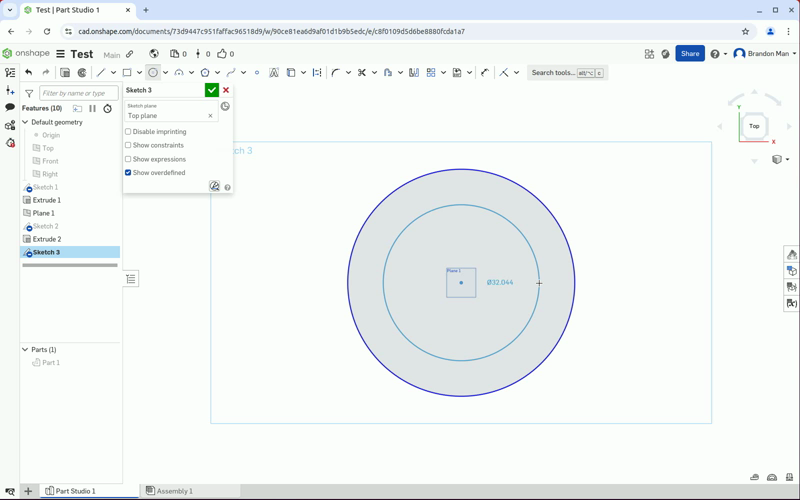
mouse_move(447, 376)
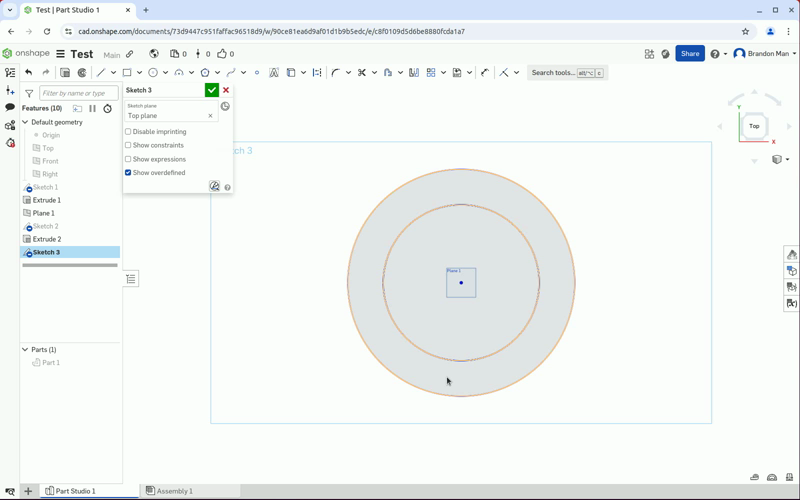
click(447, 376)
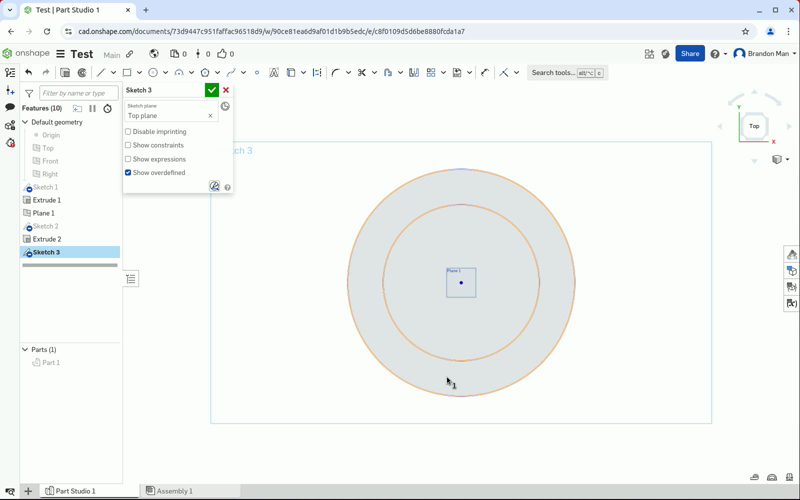
mouse_move(73, 352)
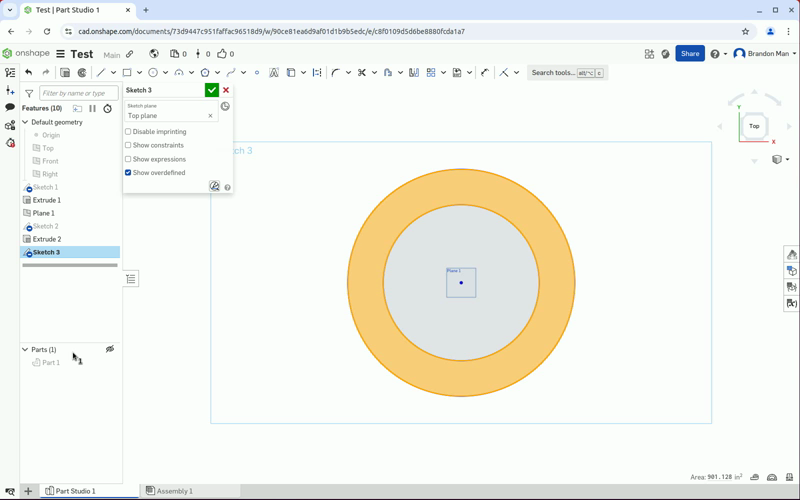
key(shift+y)
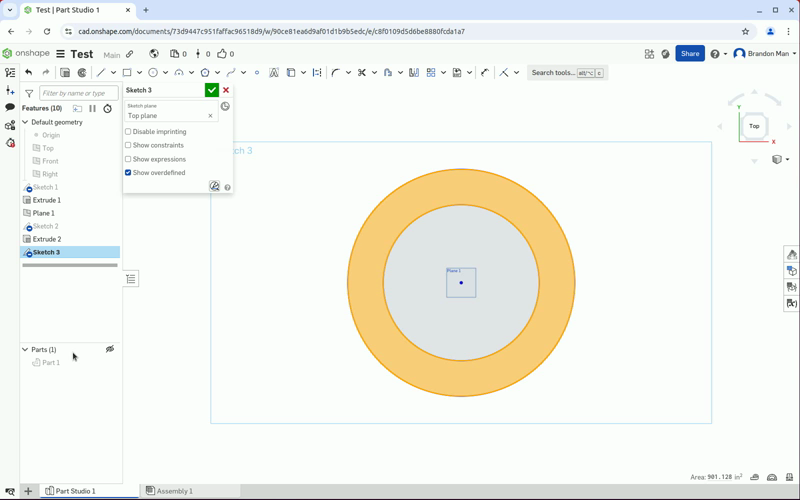
key(shift+e)
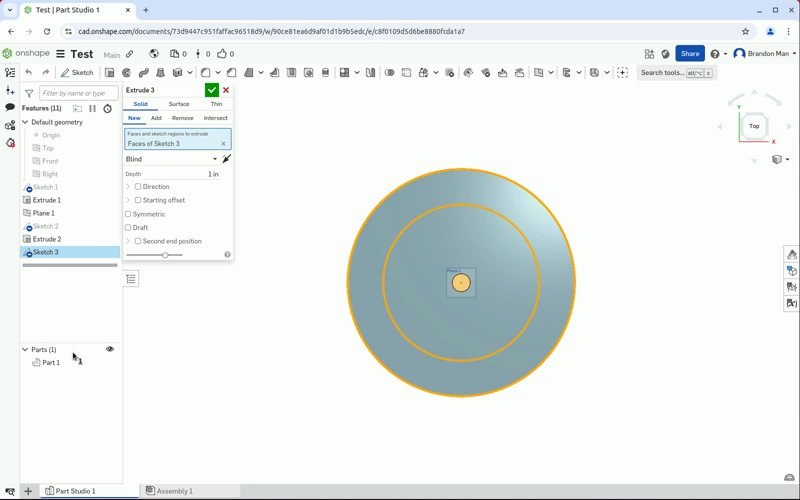
mouse_move(143, 106)
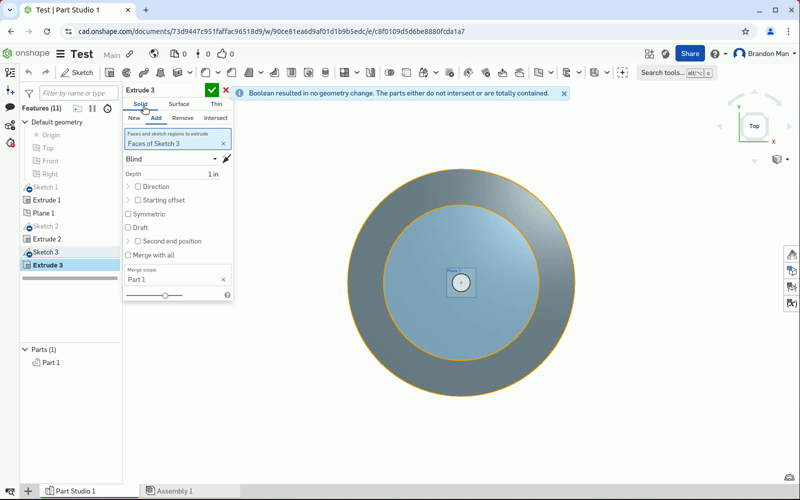
click(143, 106)
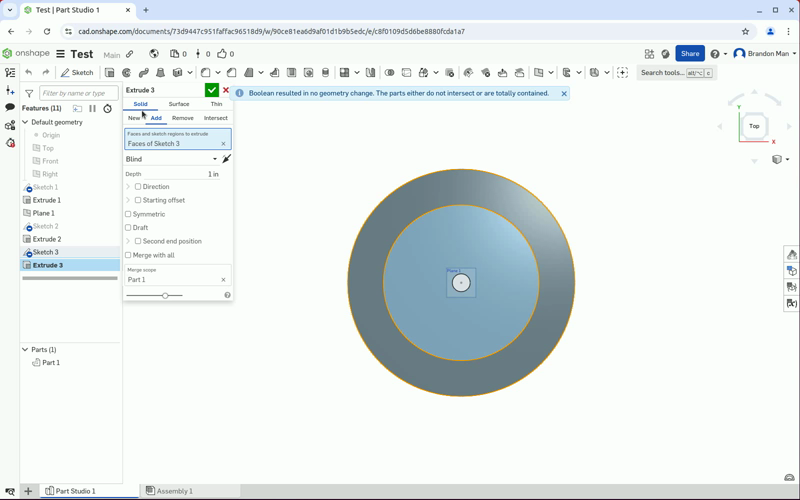
mouse_move(137, 120)
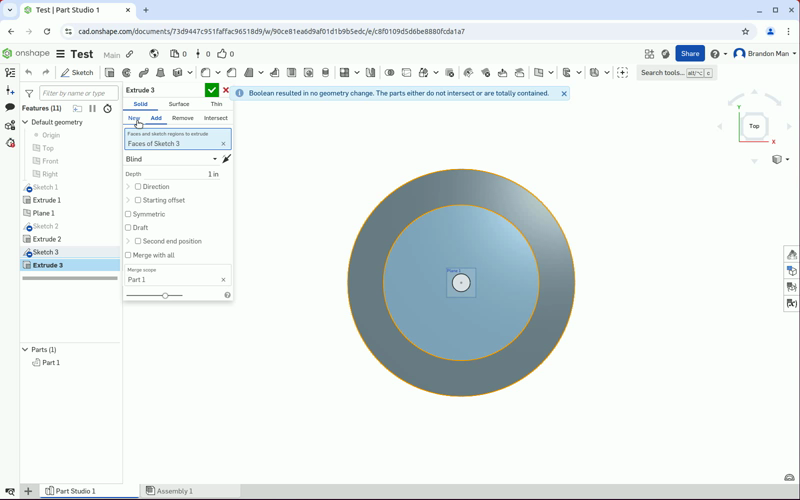
click(137, 120)
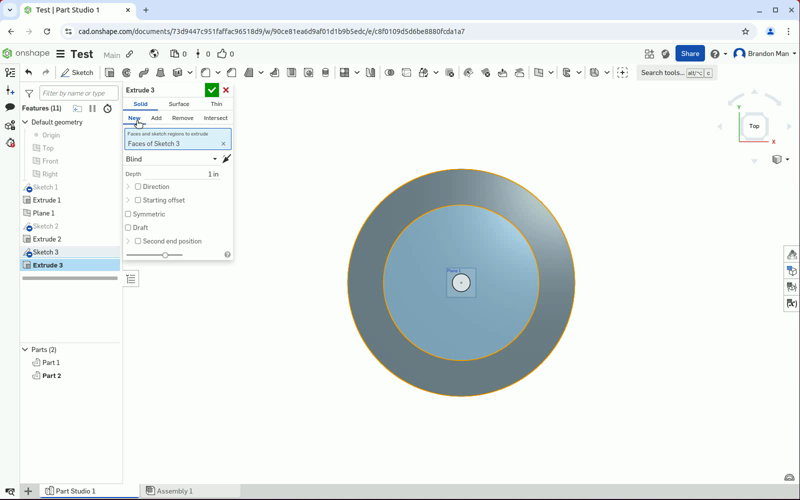
key(tab, 4)
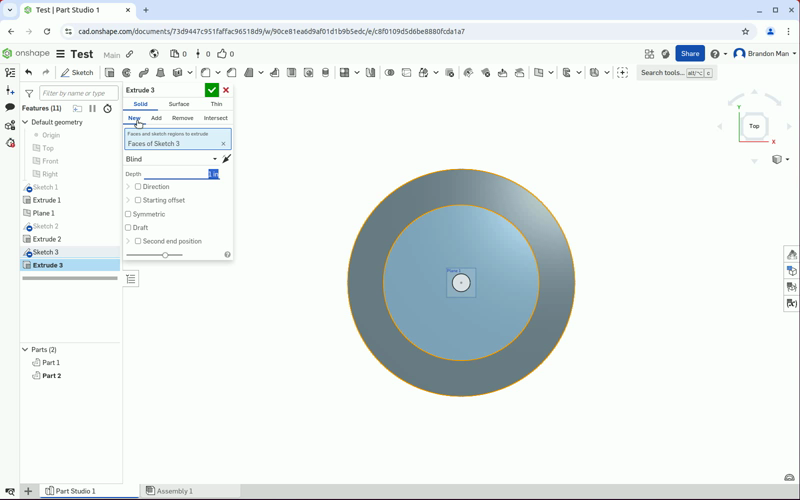
text(18.294)
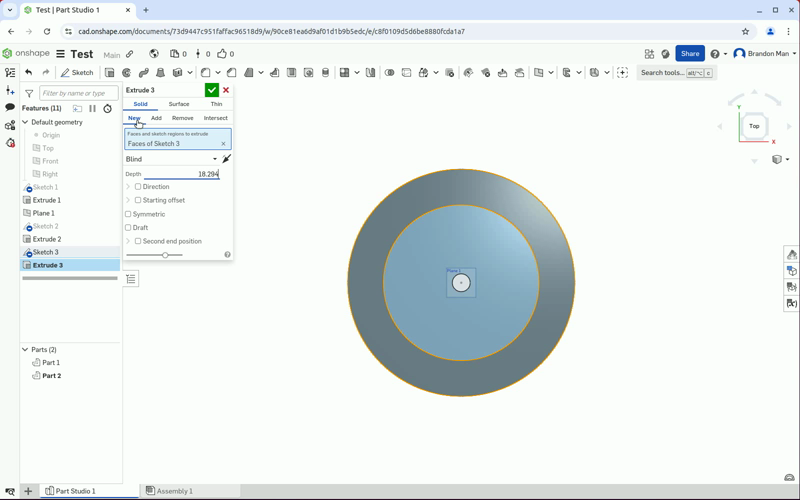
key(tab, 3)
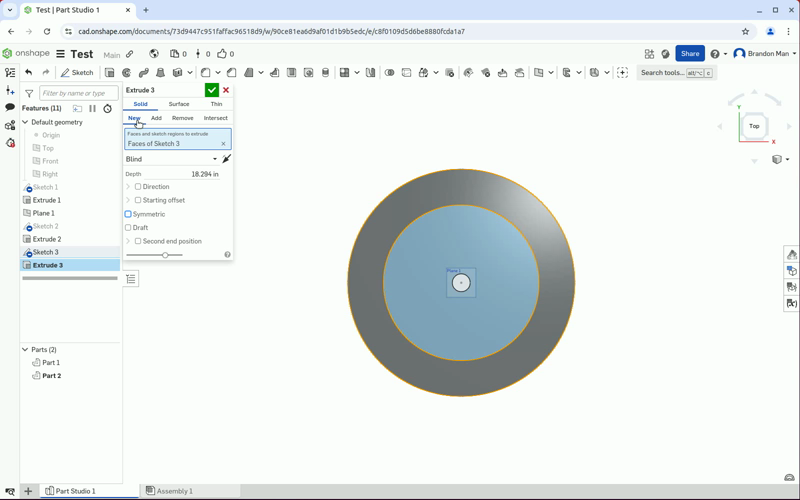
key(space)
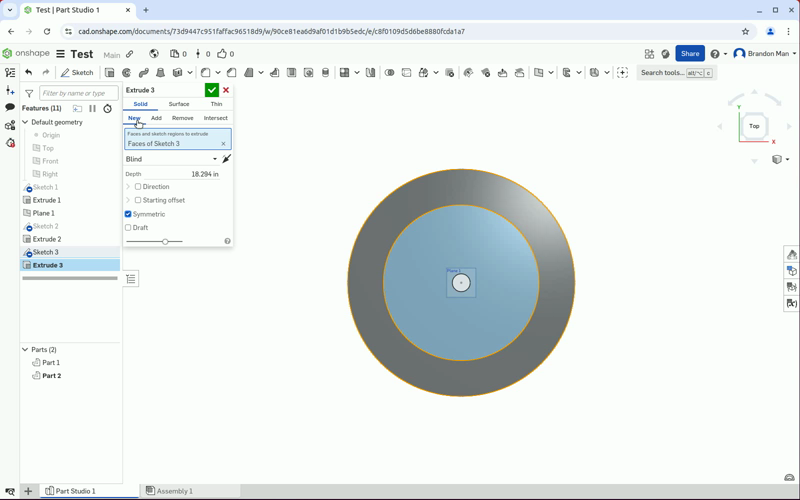
key(enter)
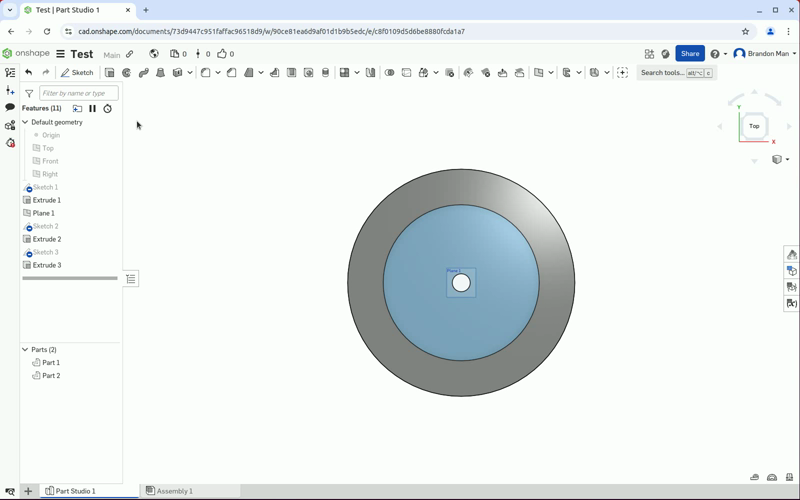
key(shift+h)
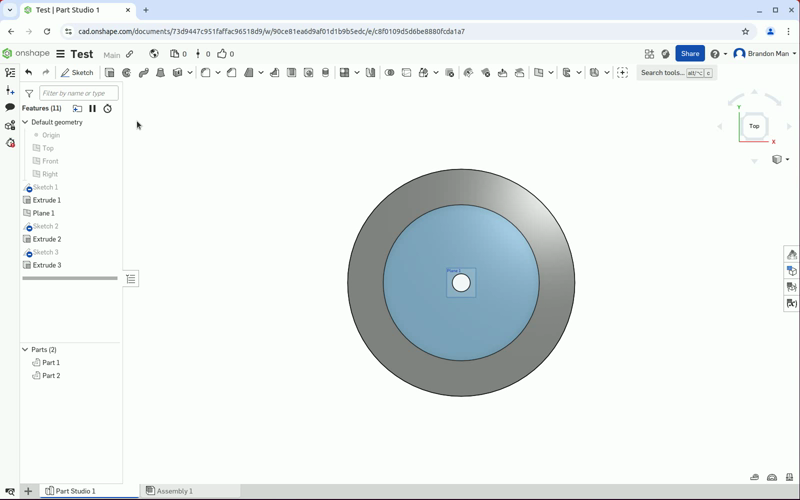
key(shift+h)
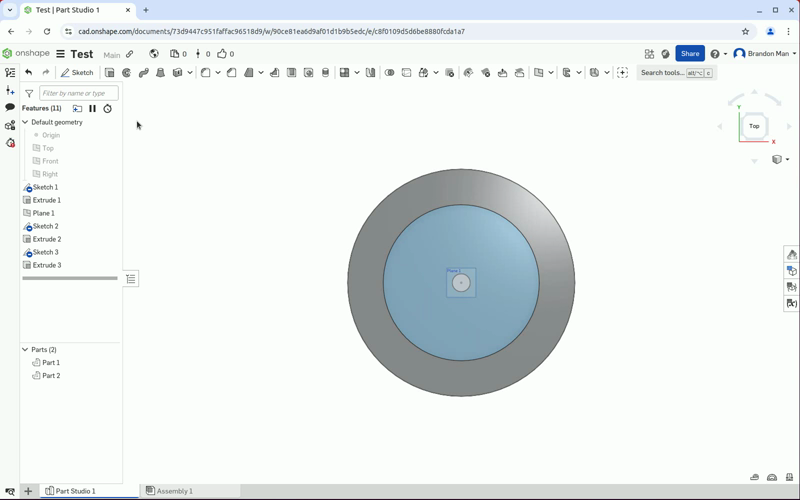
key(shift+7)
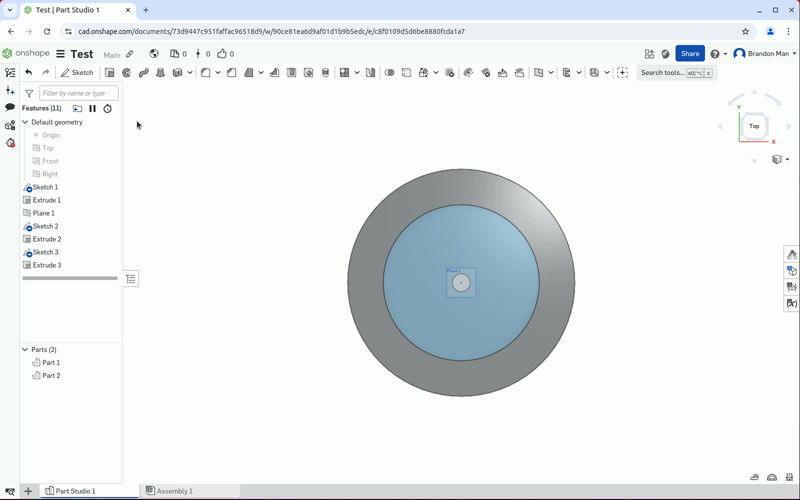
key(up, 3)
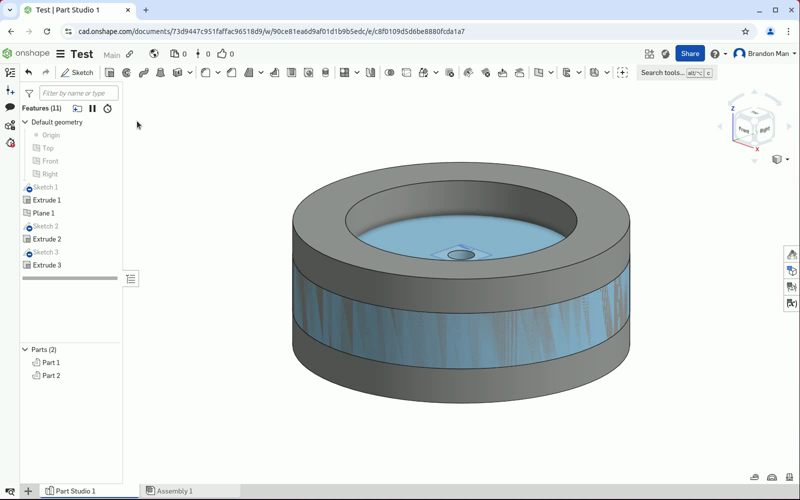
key(left, 3)
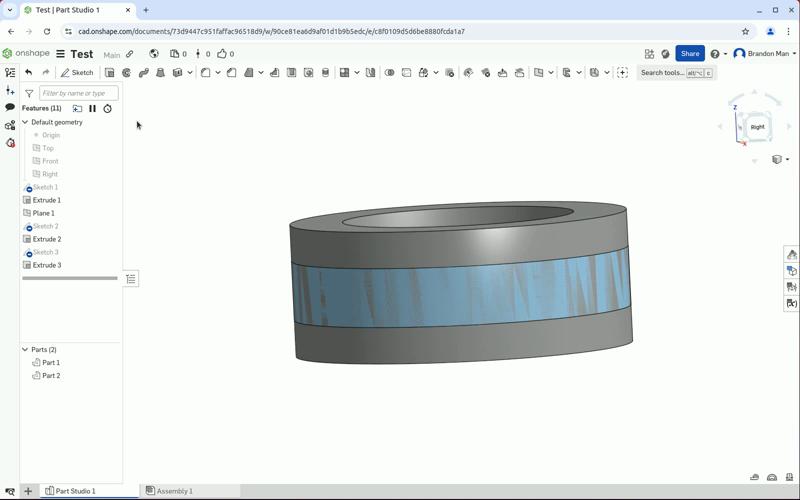
key(right, 3)
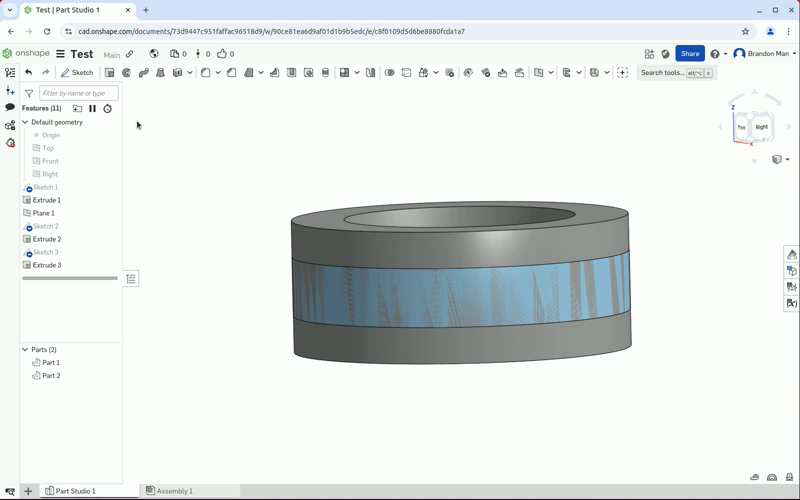
key(down, 3)
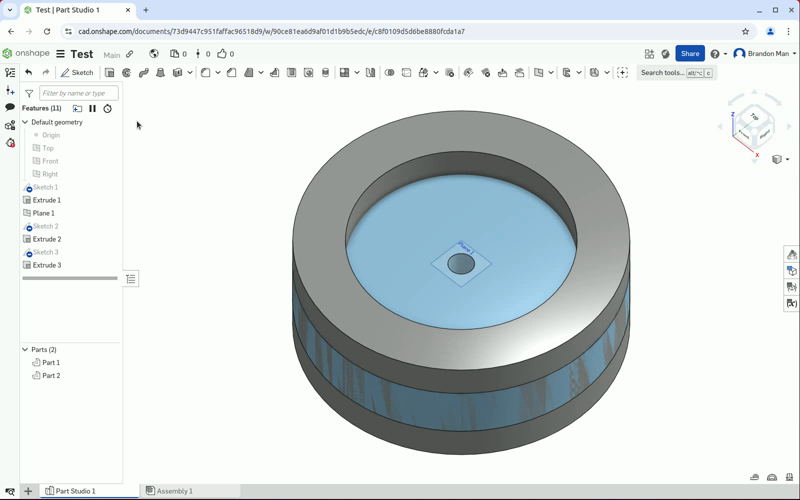
mouse_move(73, 189)
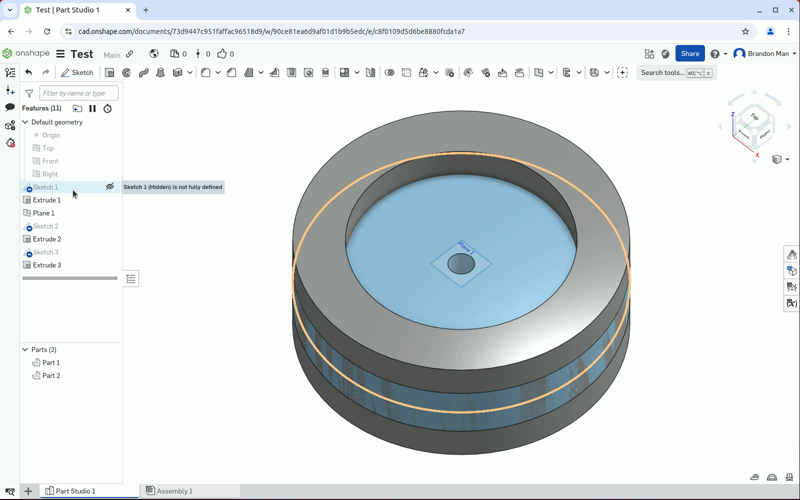
click(73, 189)